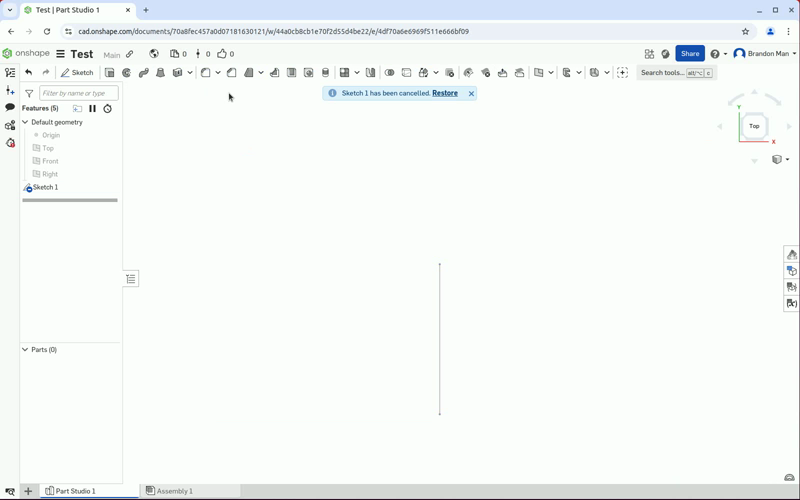
key(shift+h)
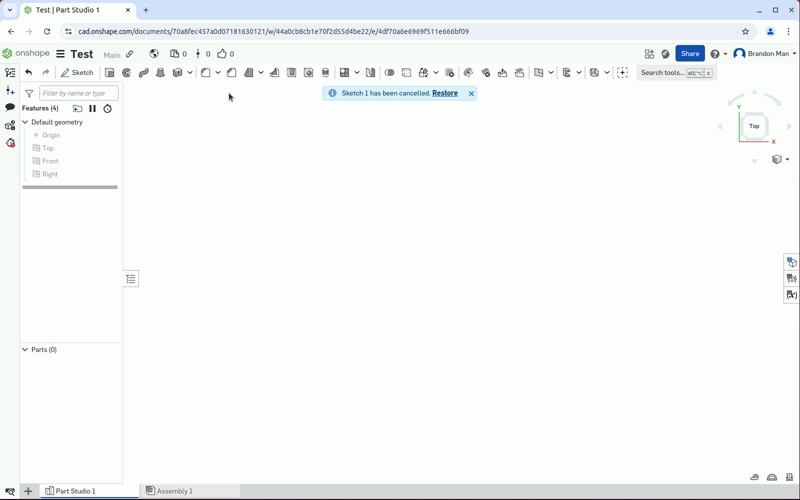
mouse_move(73, 352)
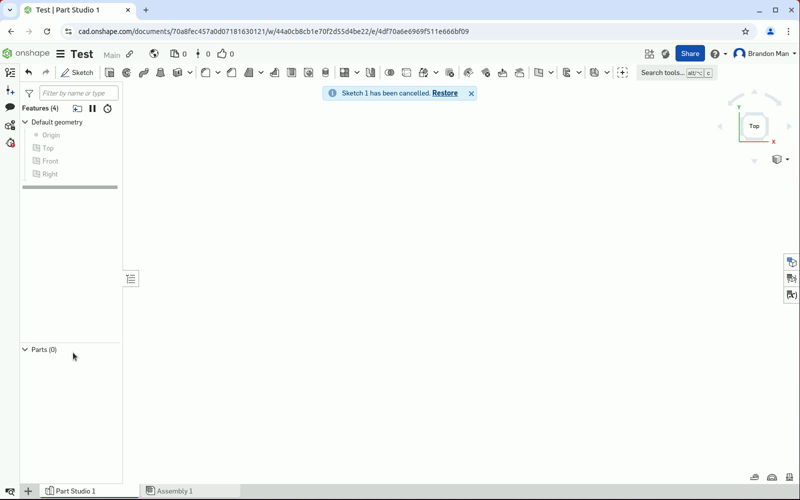
key(y)
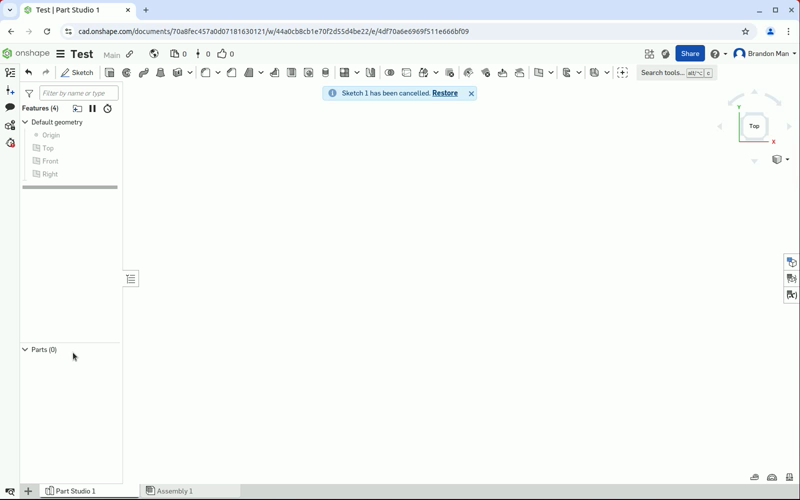
key(shift+p)
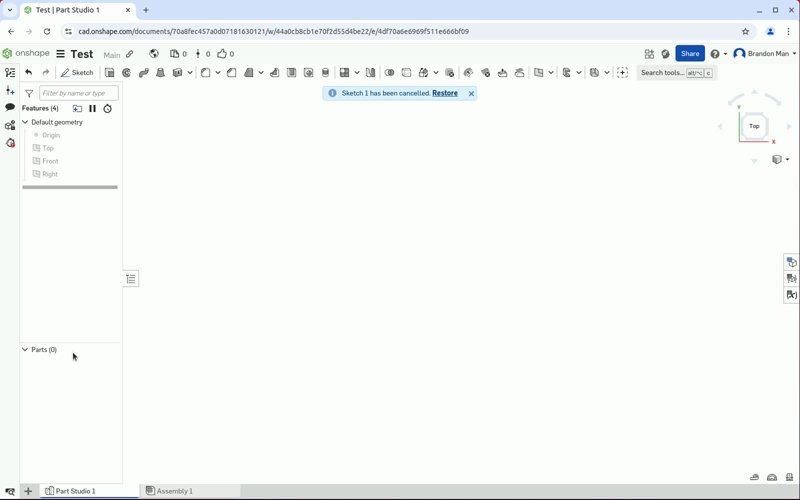
key(space)
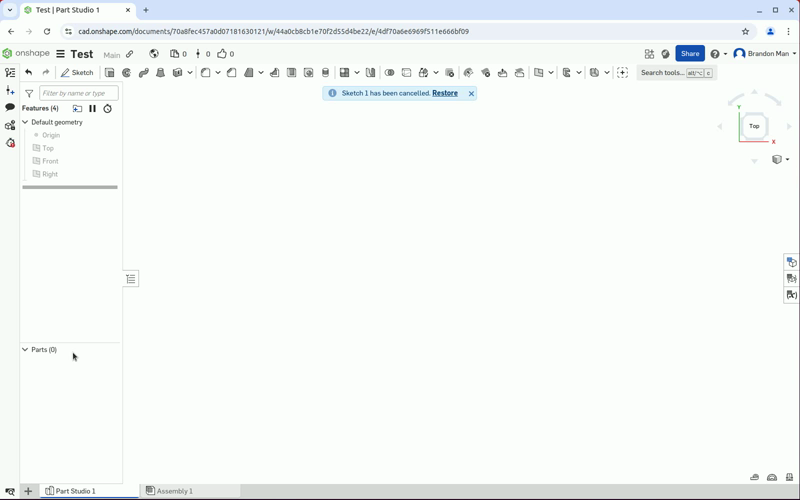
key_down(shift)
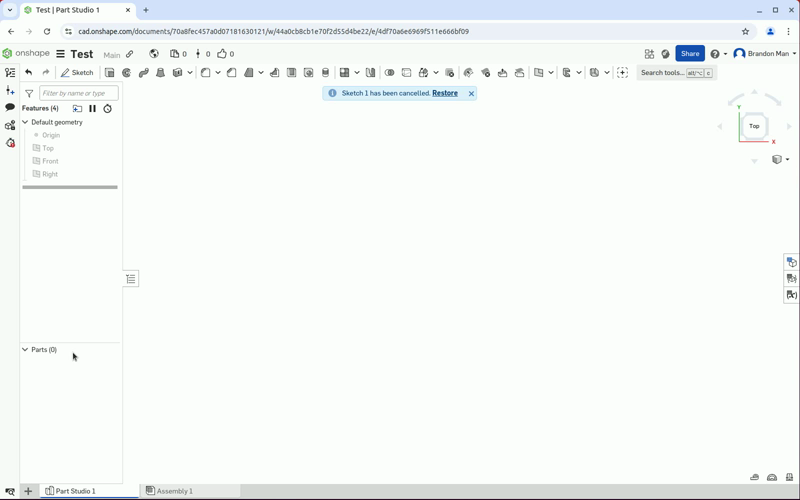
key(up)
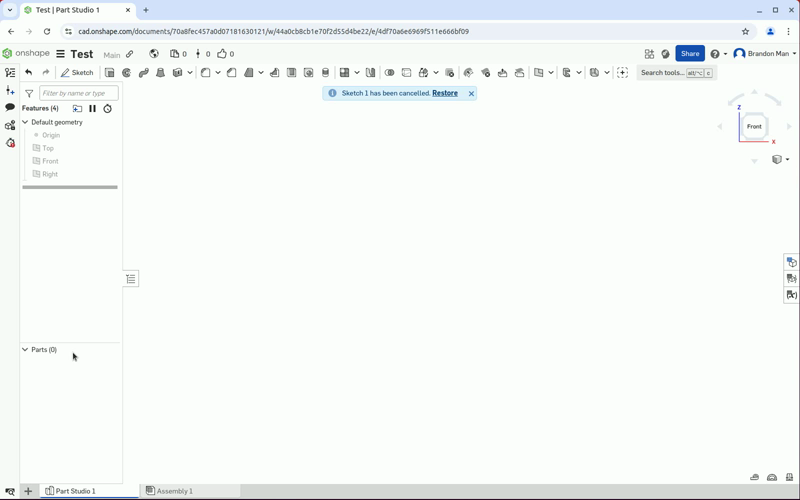
key_up(shift)
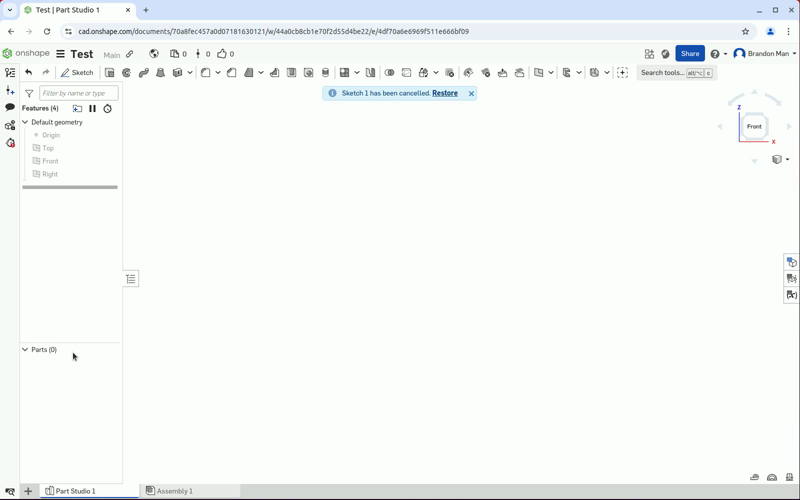
mouse_move(73, 352)
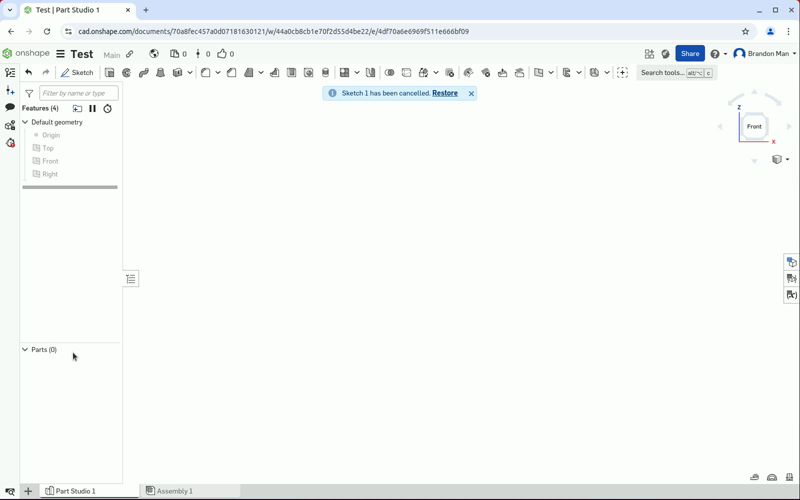
key(shift+y)
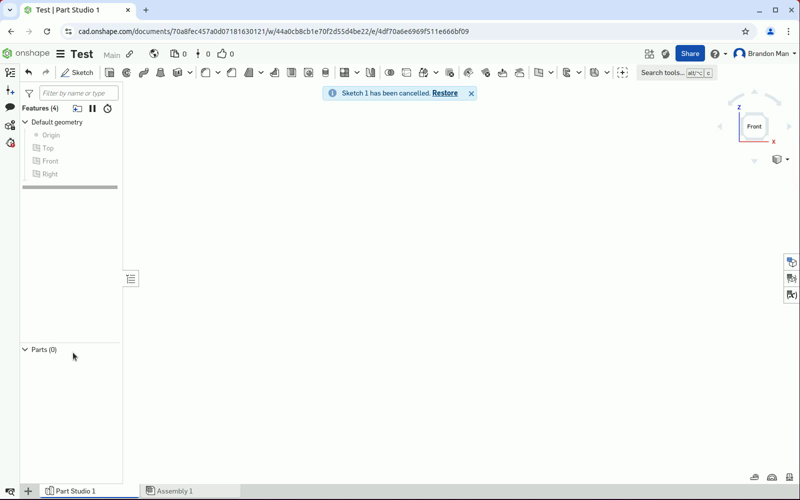
key(shift+s)
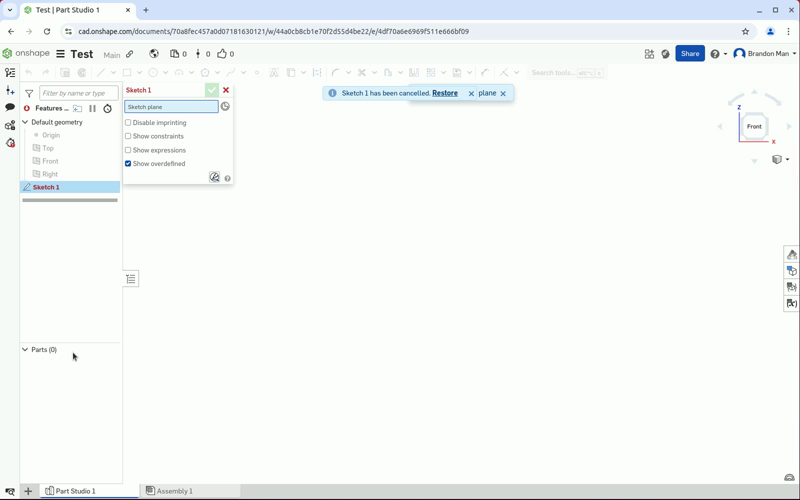
mouse_move(73, 163)
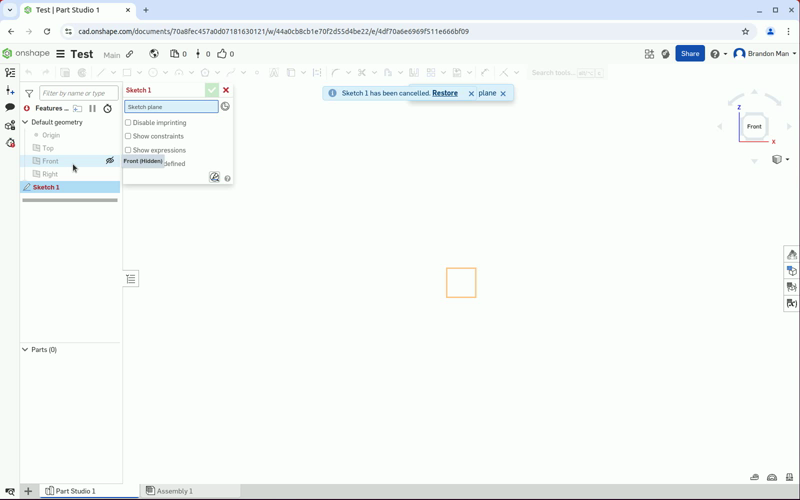
click(73, 163)
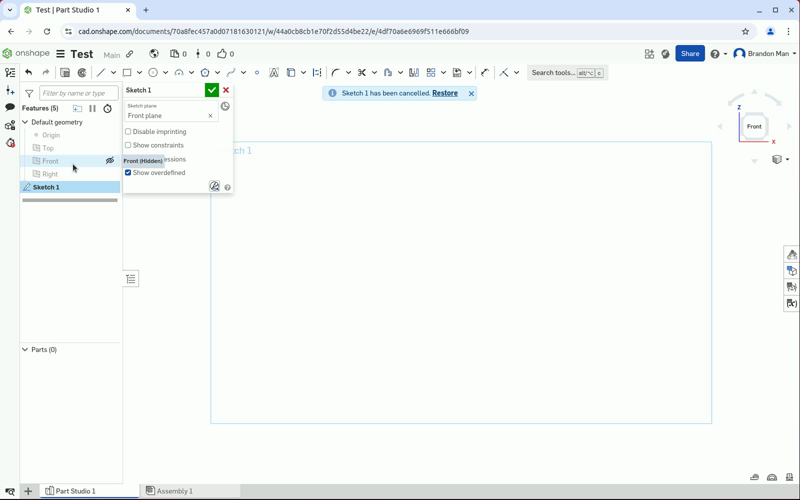
mouse_move(73, 352)
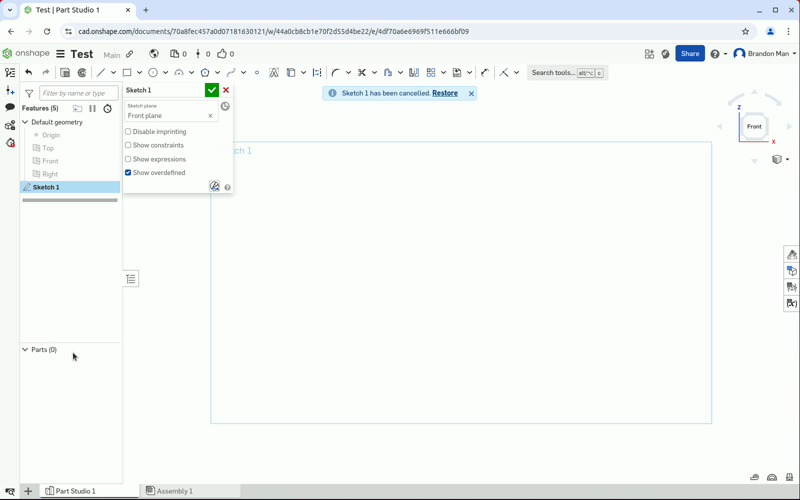
key(y)
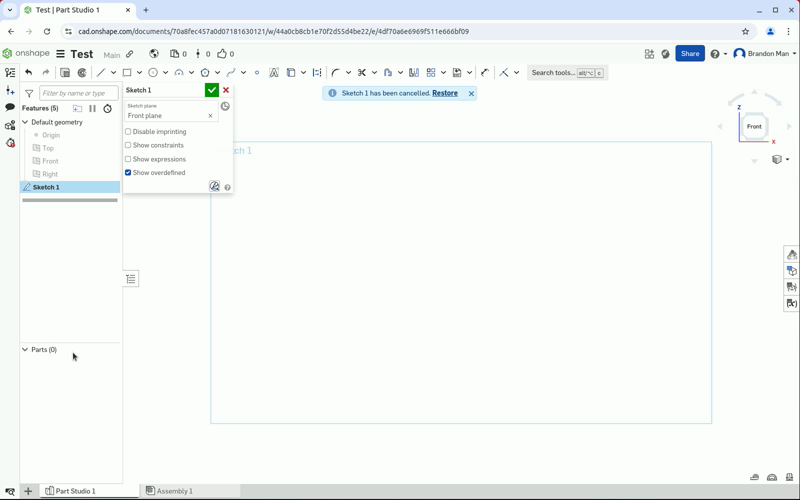
key(l)
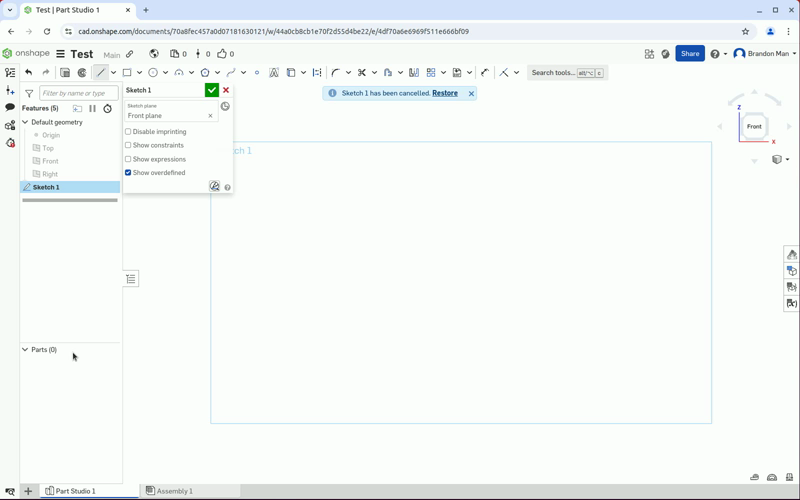
key_down(shift)
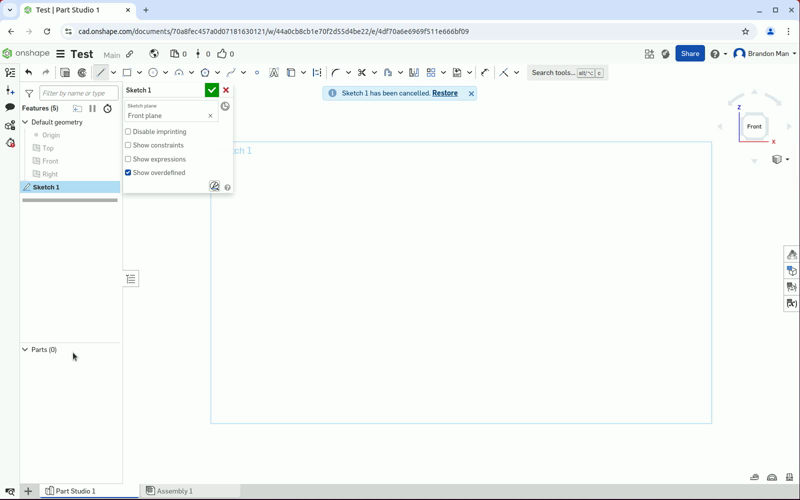
mouse_move(418, 306)
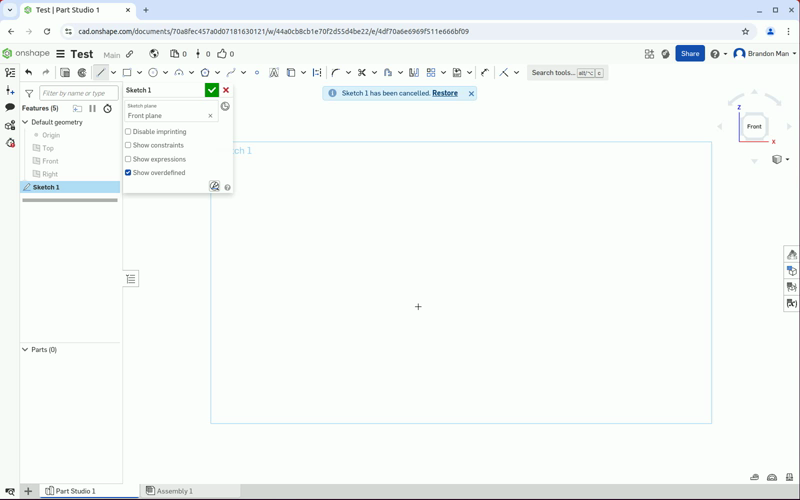
click(418, 306)
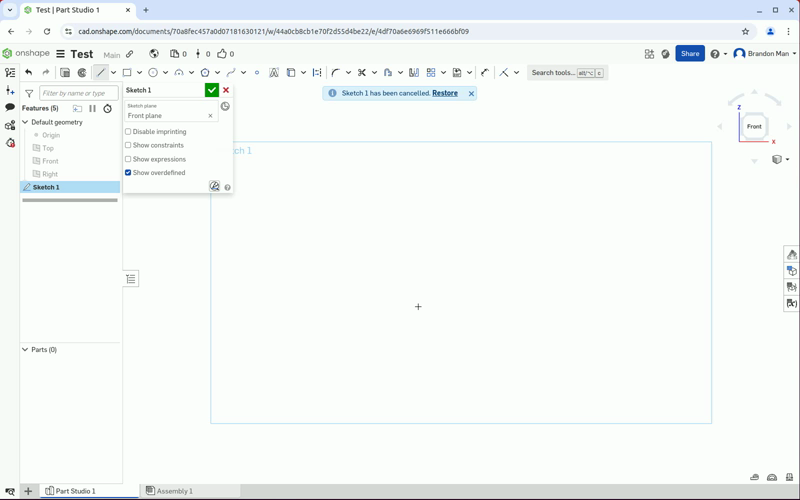
key_up(shift)
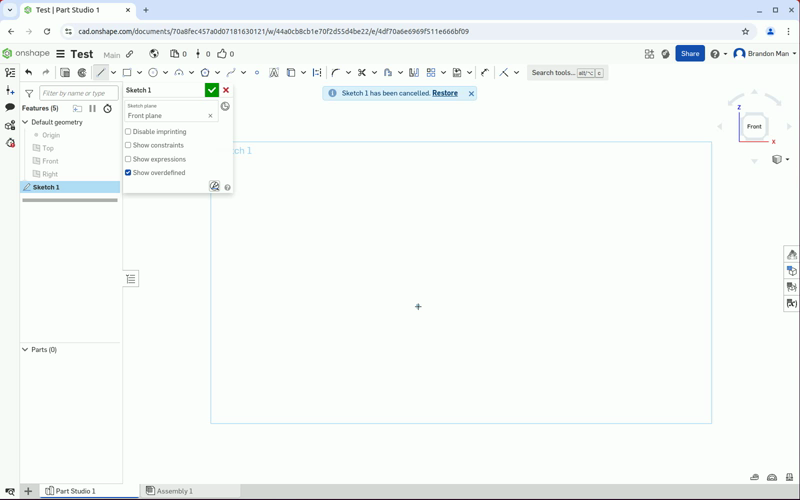
key_down(shift)
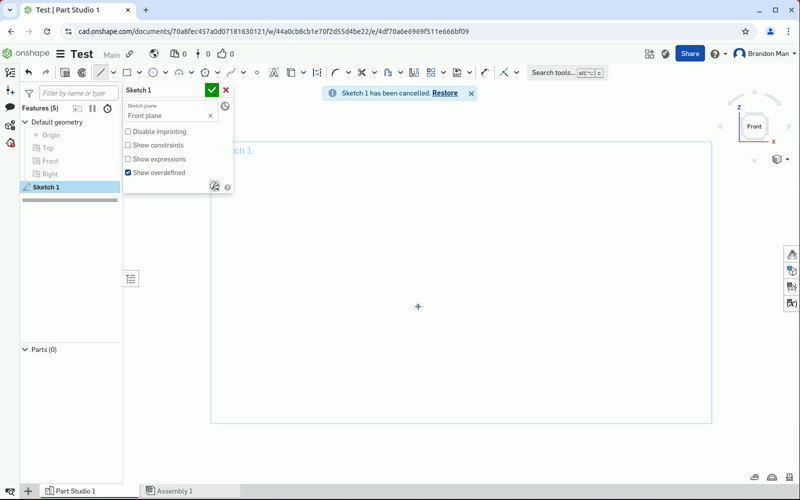
mouse_move(501, 306)
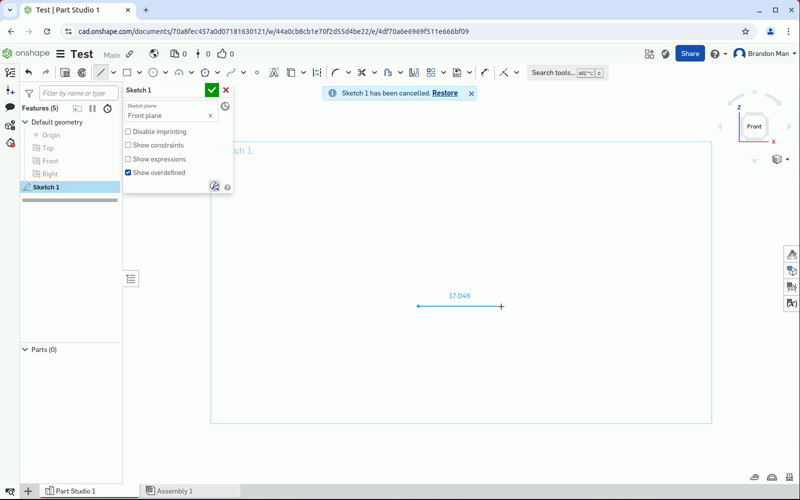
click(501, 306)
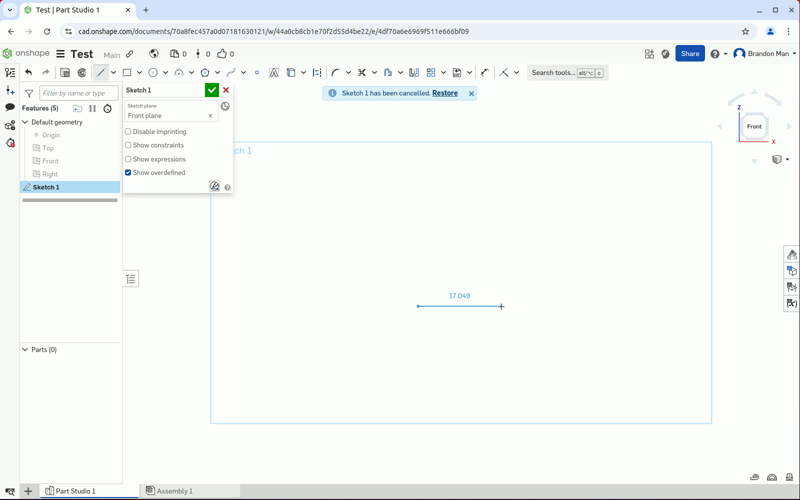
key_up(shift)
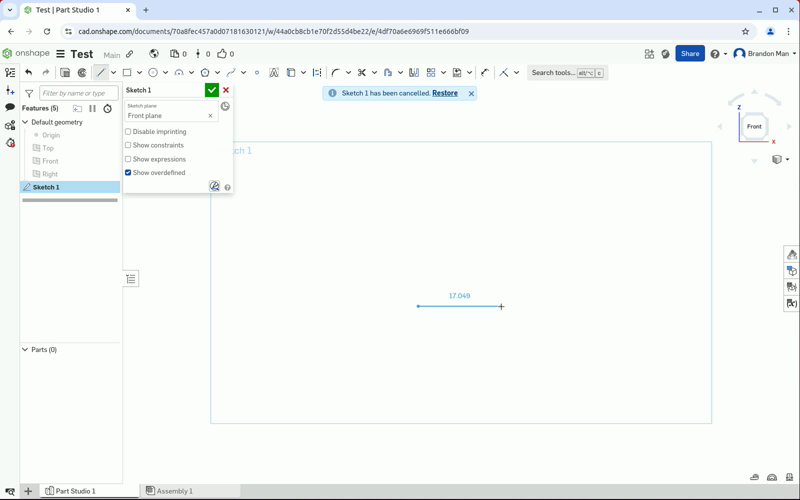
key_down(shift)
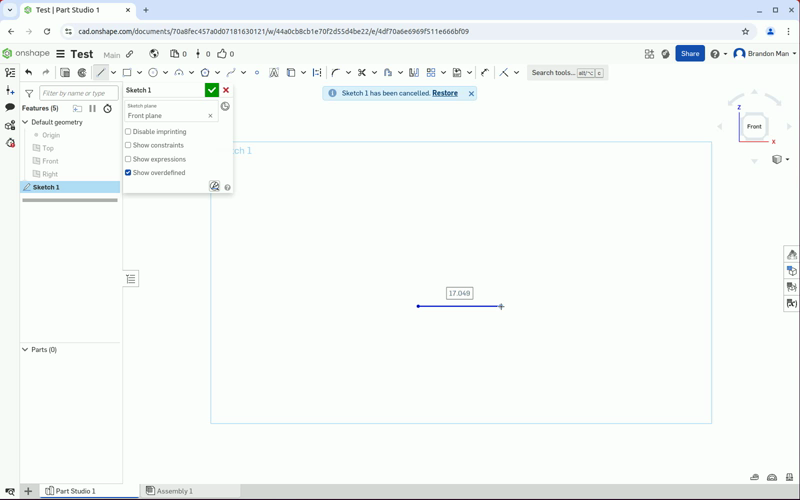
mouse_move(531, 306)
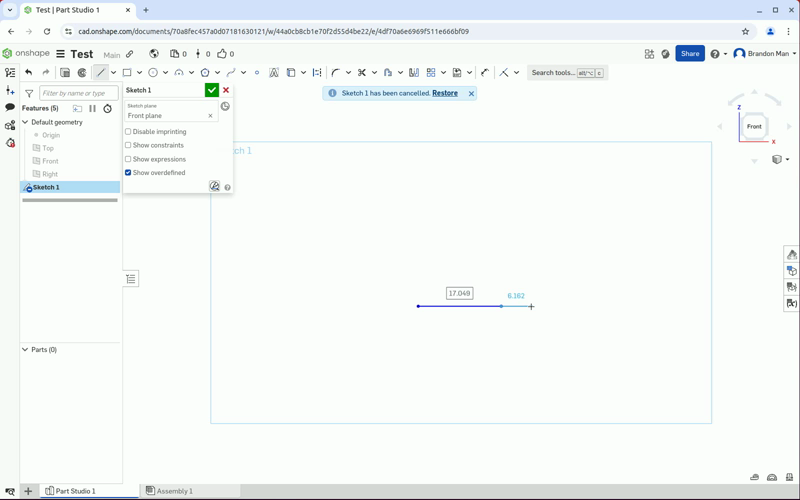
mouse_move(501, 282)
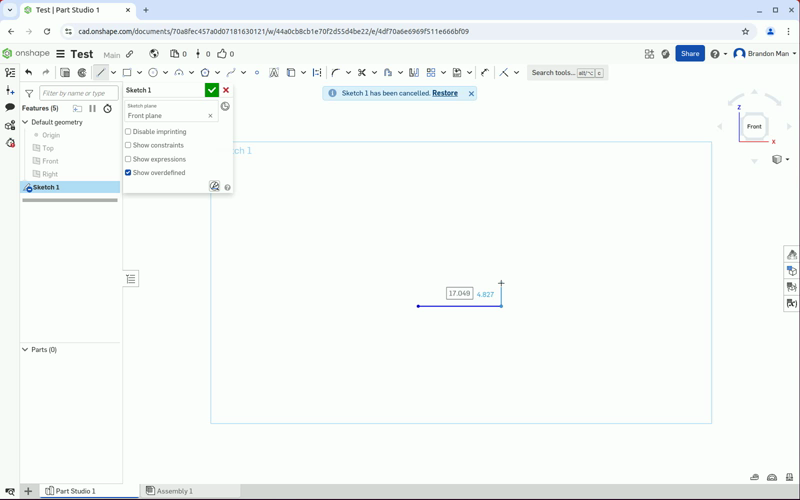
click(501, 282)
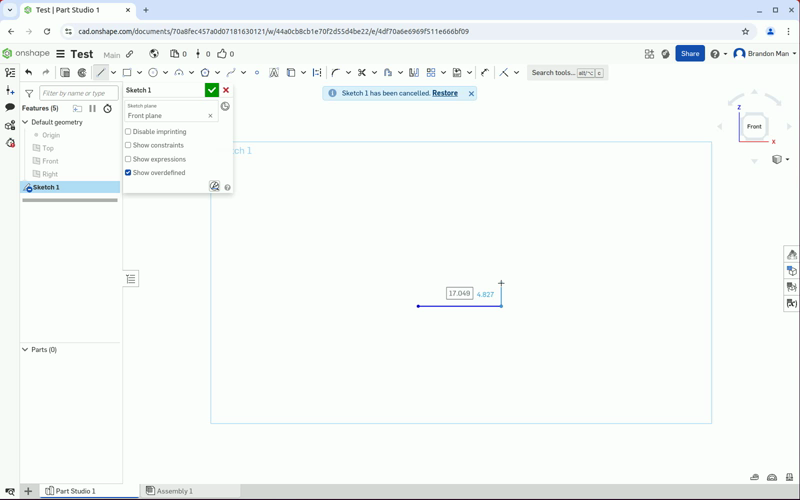
key_up(shift)
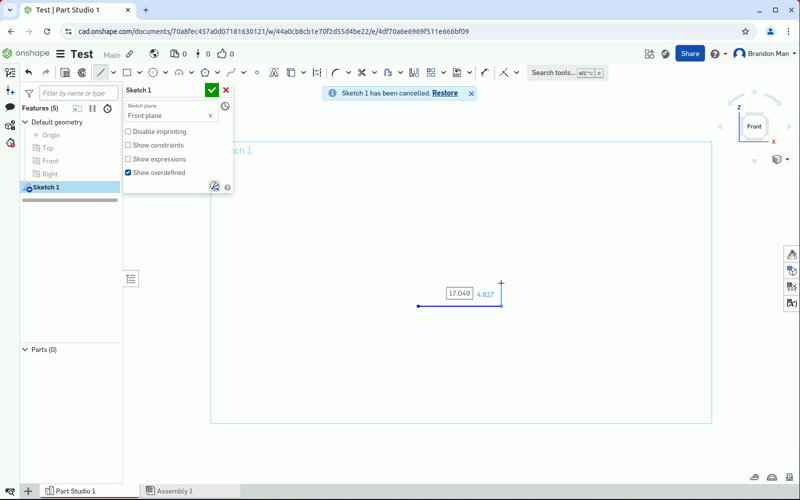
key_down(shift)
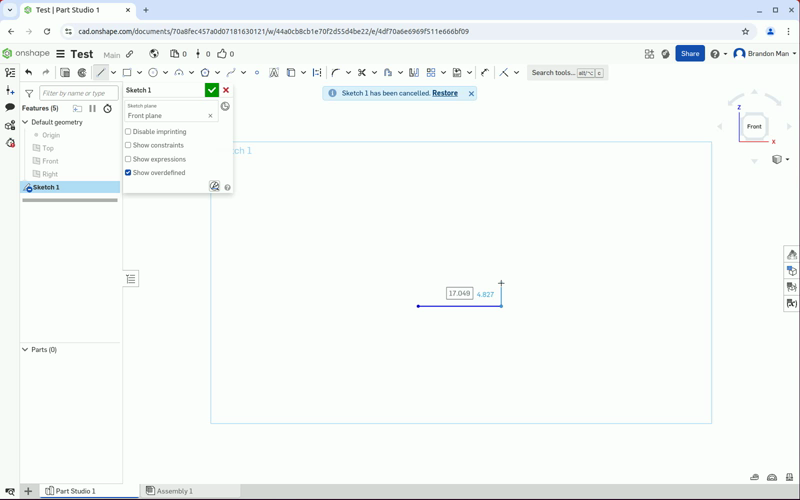
mouse_move(531, 282)
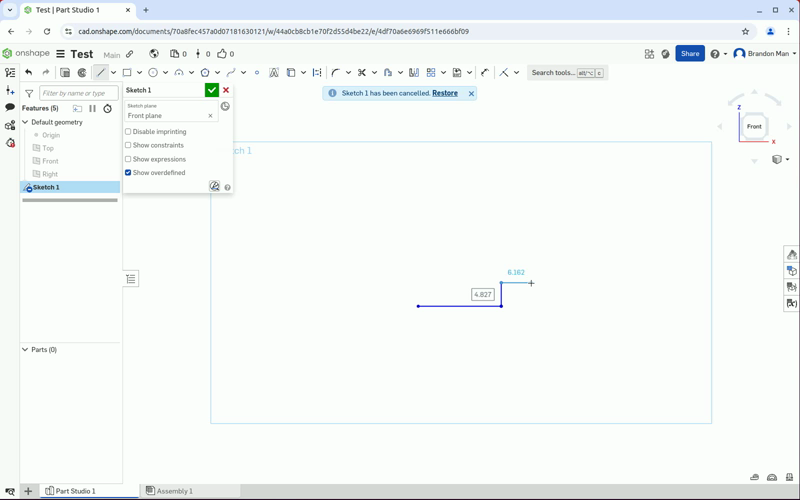
mouse_move(501, 280)
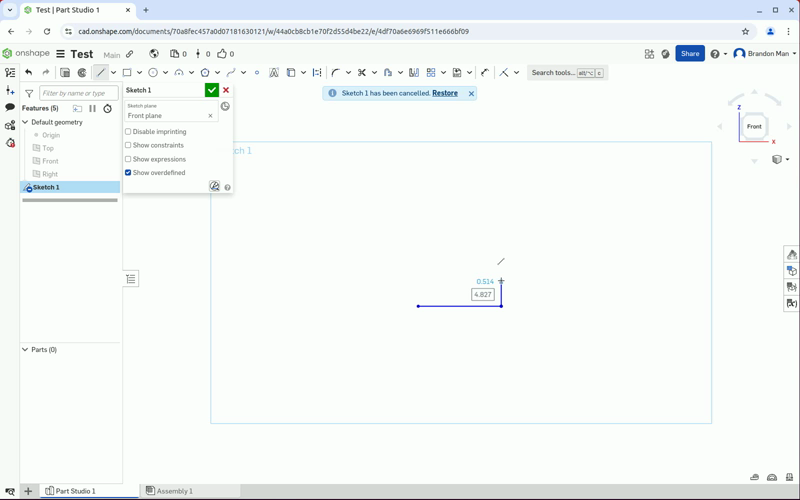
scroll(6)
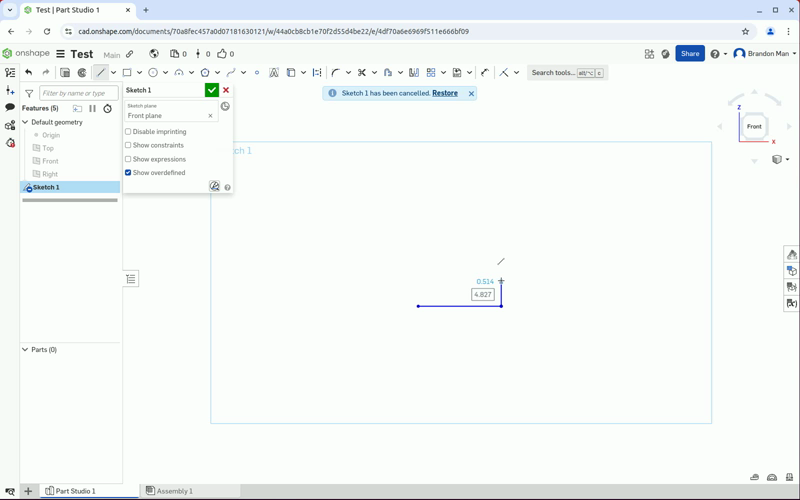
scroll(6)
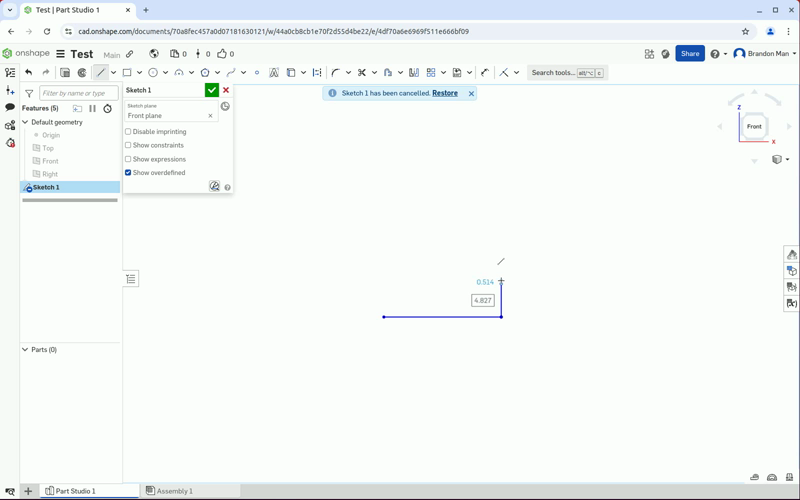
scroll(6)
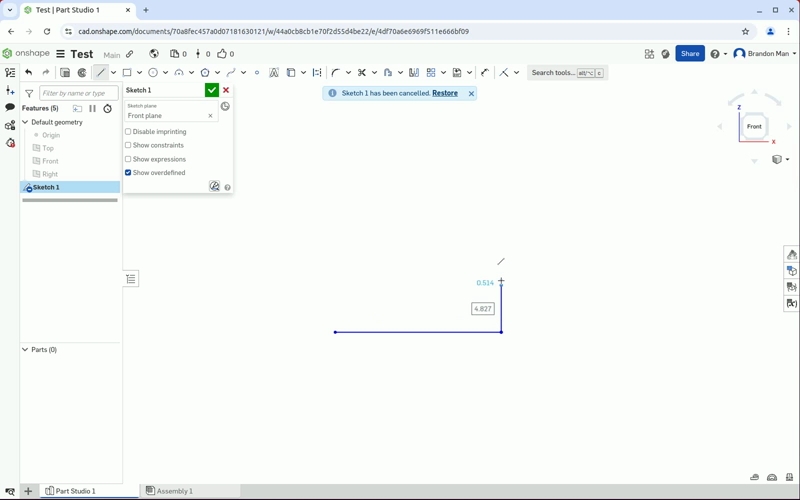
scroll(6)
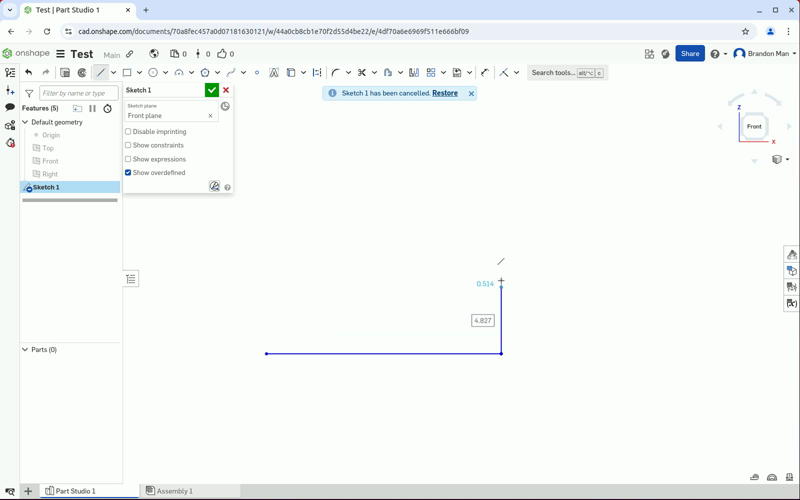
scroll(6)
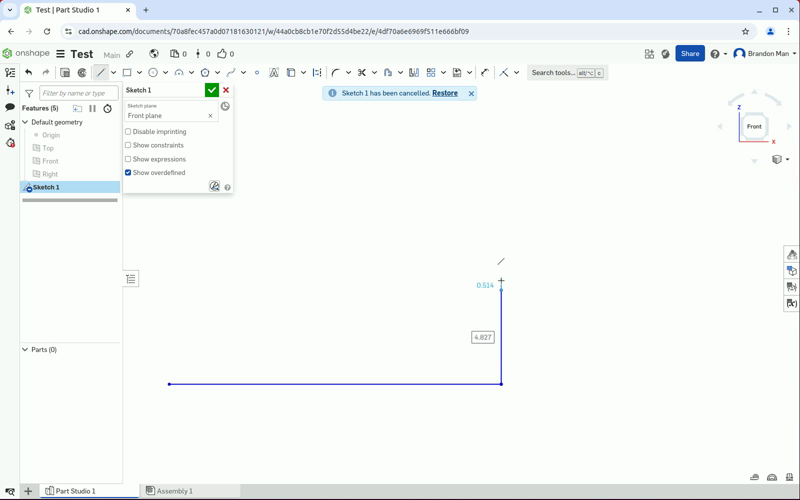
scroll(6)
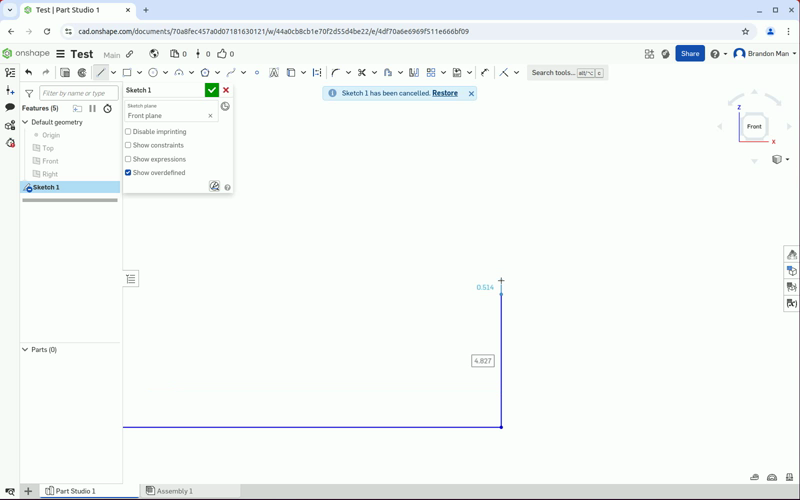
scroll(6)
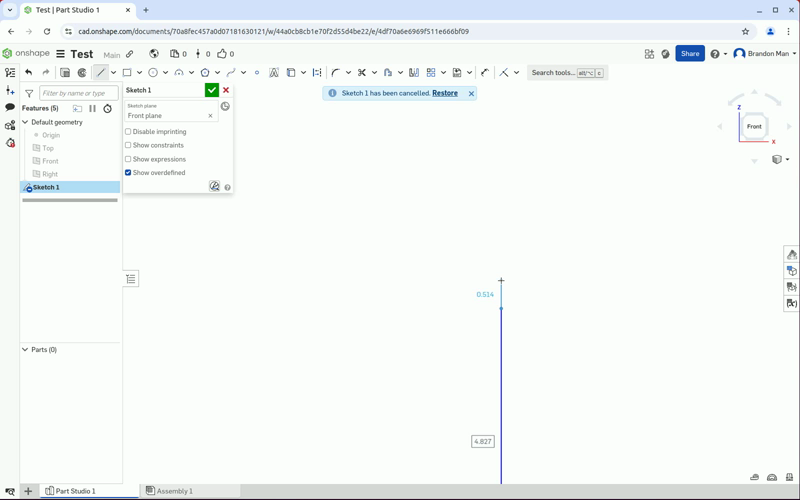
click(501, 280)
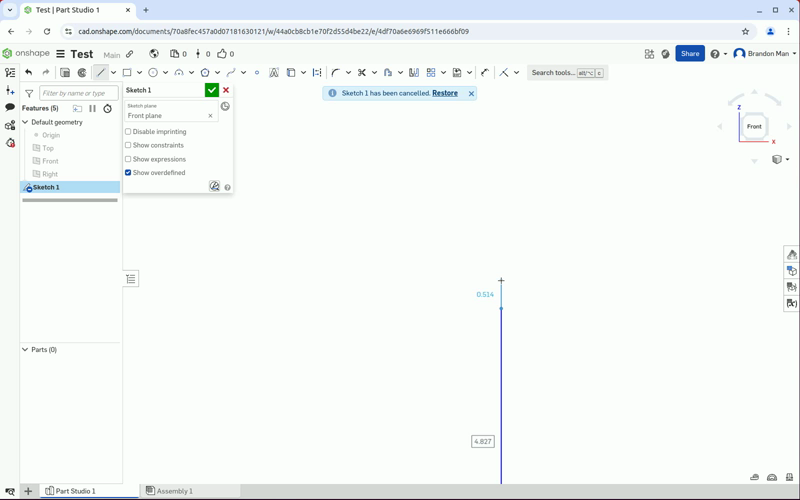
scroll(-6)
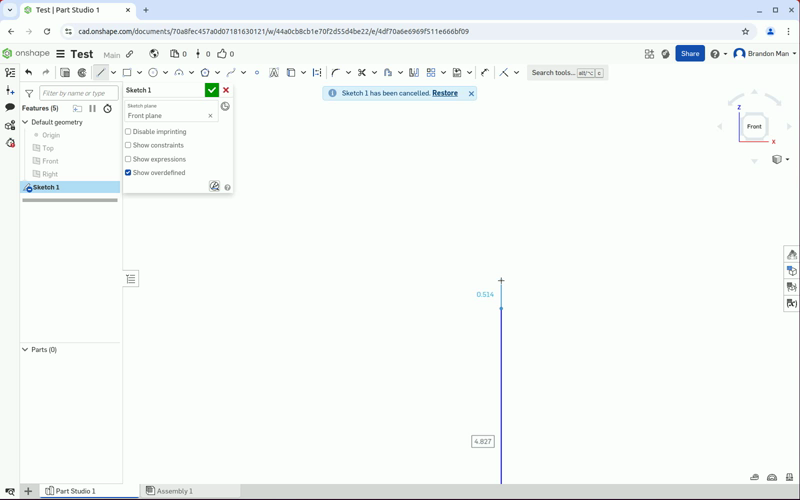
scroll(-6)
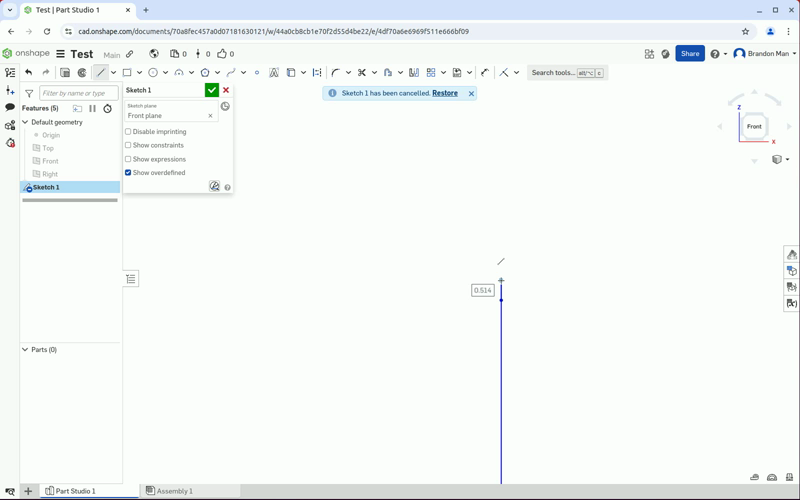
scroll(-6)
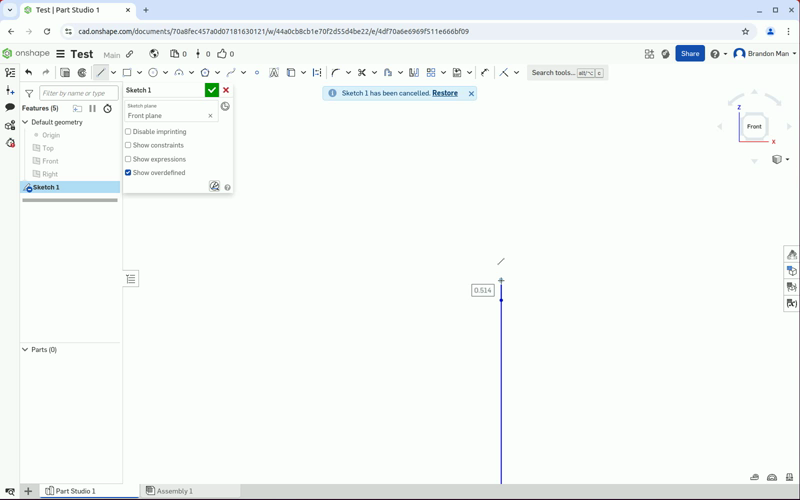
scroll(-6)
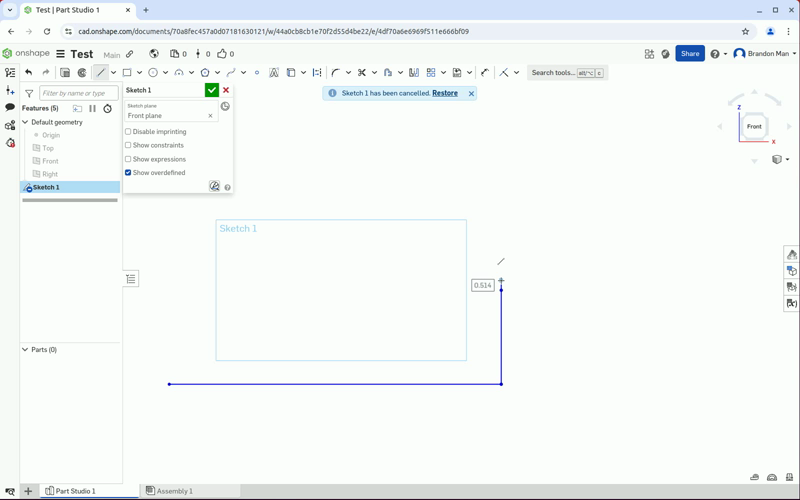
scroll(-6)
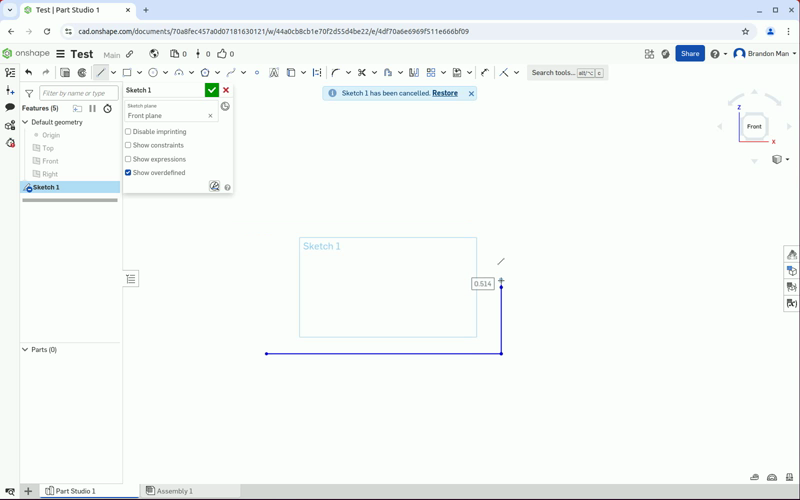
scroll(-6)
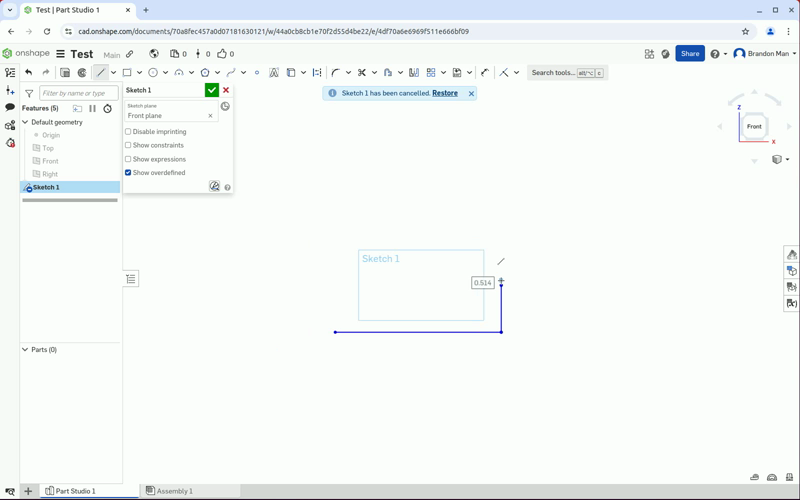
scroll(-6)
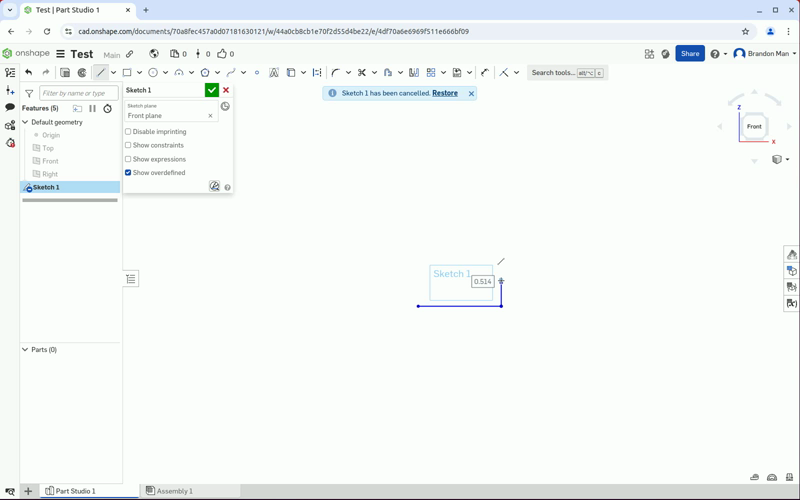
key_up(shift)
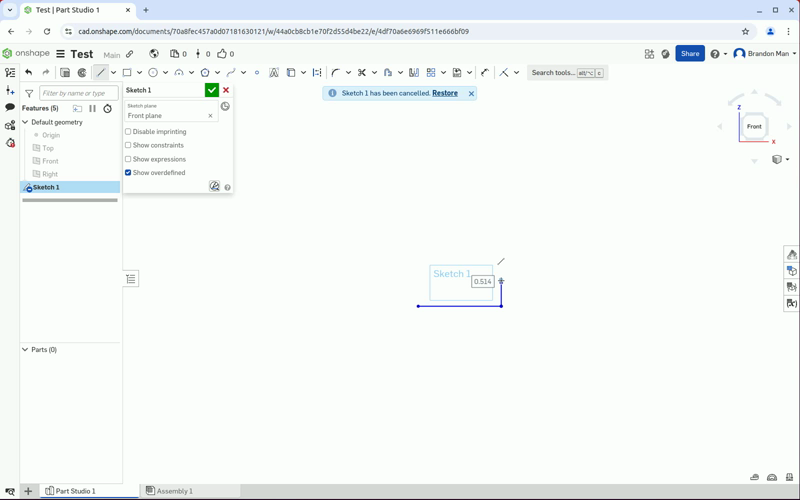
key_down(shift)
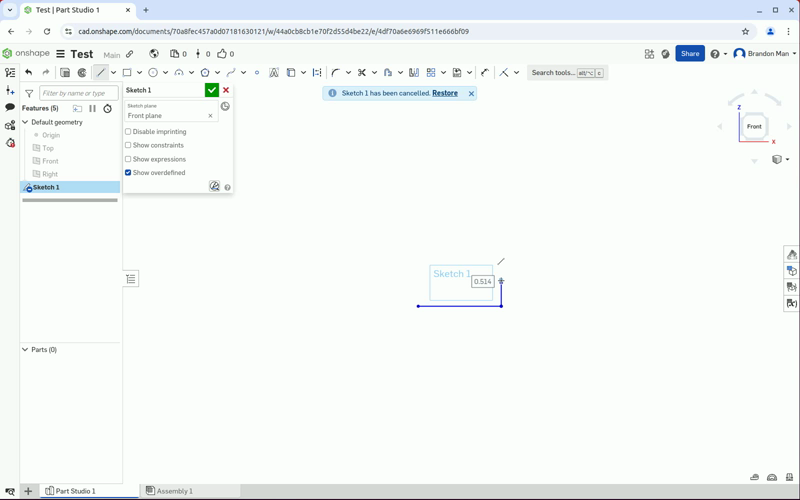
mouse_move(531, 280)
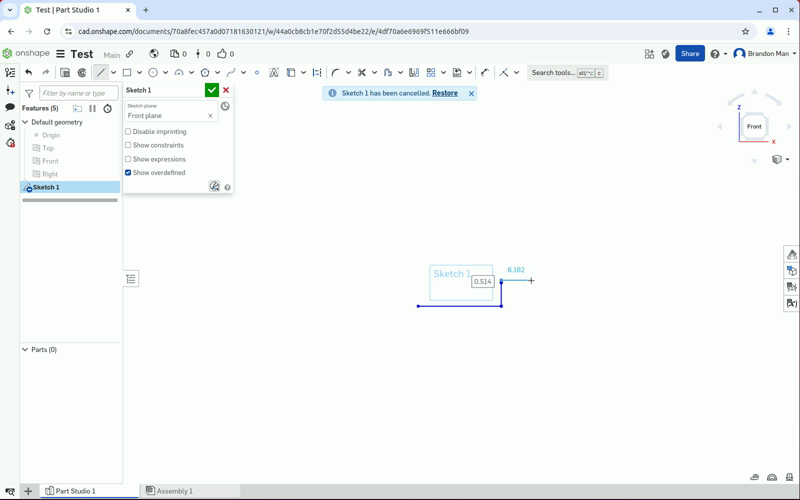
mouse_move(501, 264)
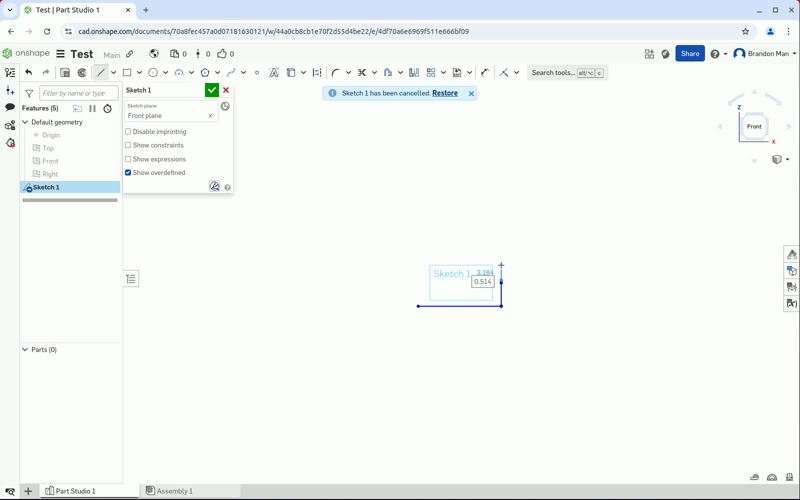
click(501, 264)
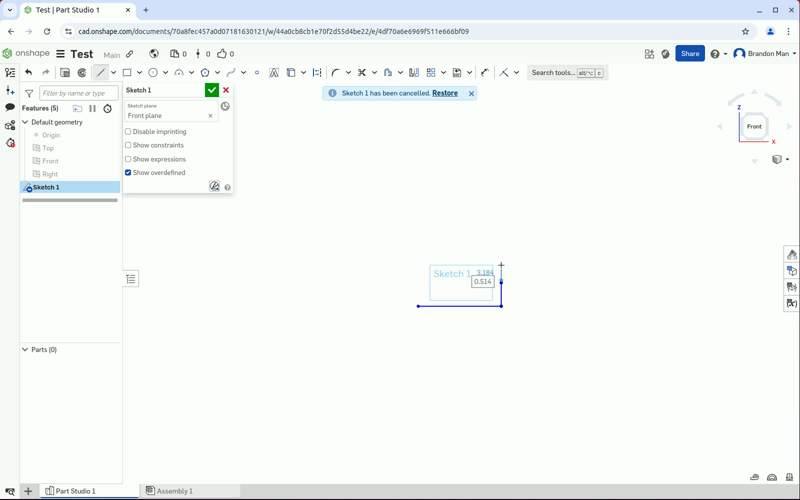
key_up(shift)
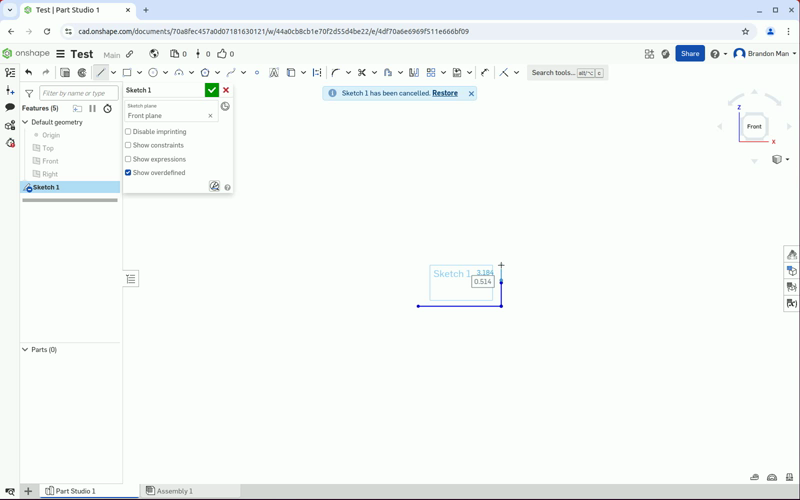
key_down(shift)
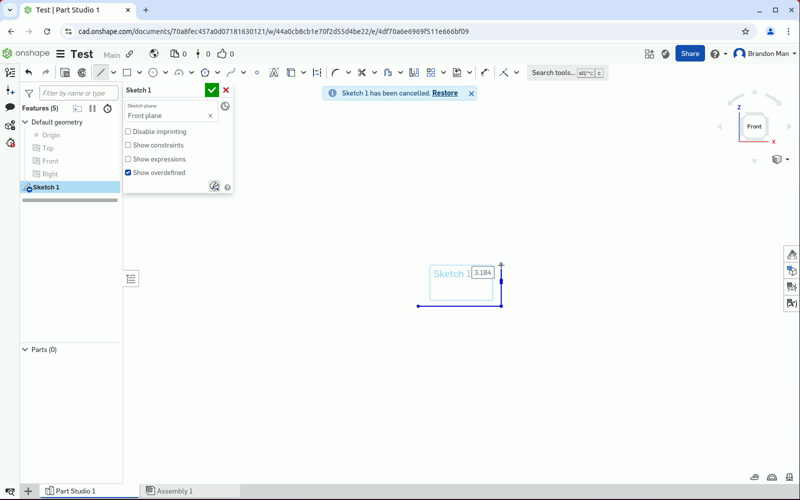
mouse_move(418, 264)
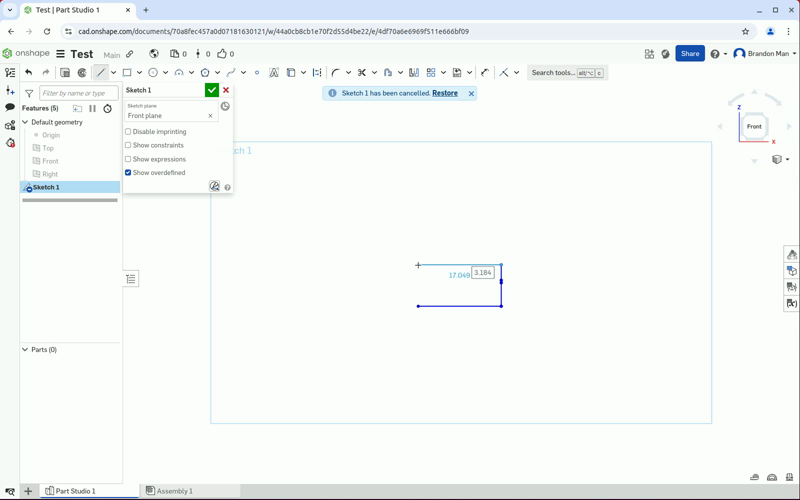
click(418, 264)
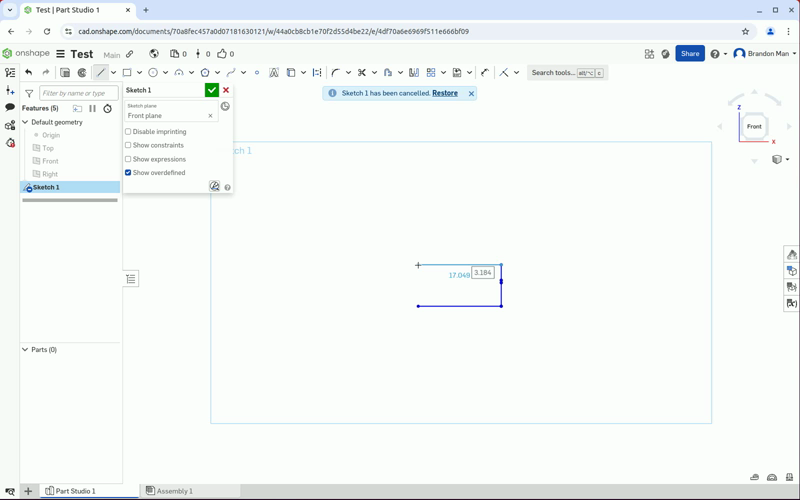
key_up(shift)
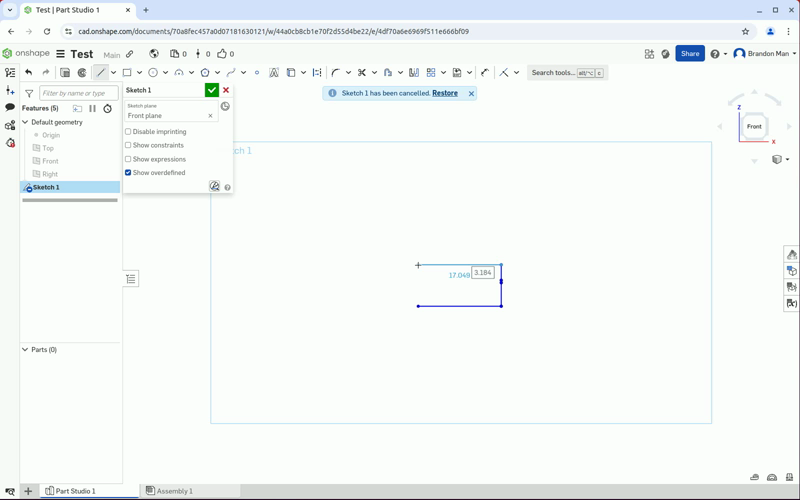
mouse_move(448, 264)
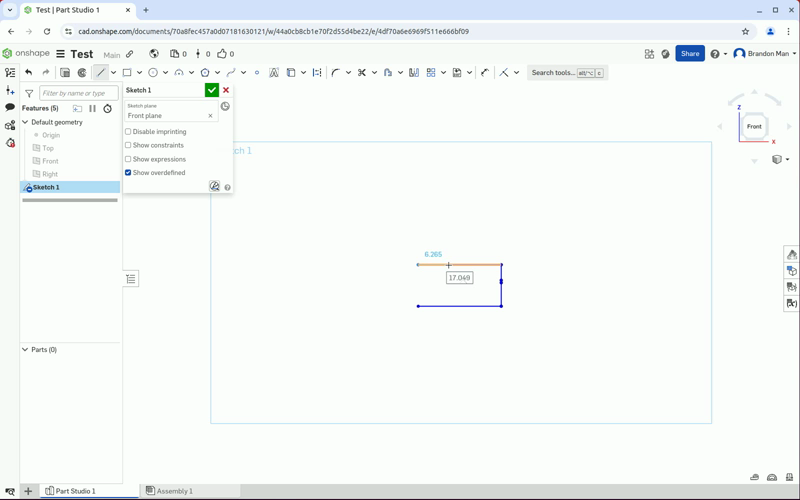
key_down(shift)
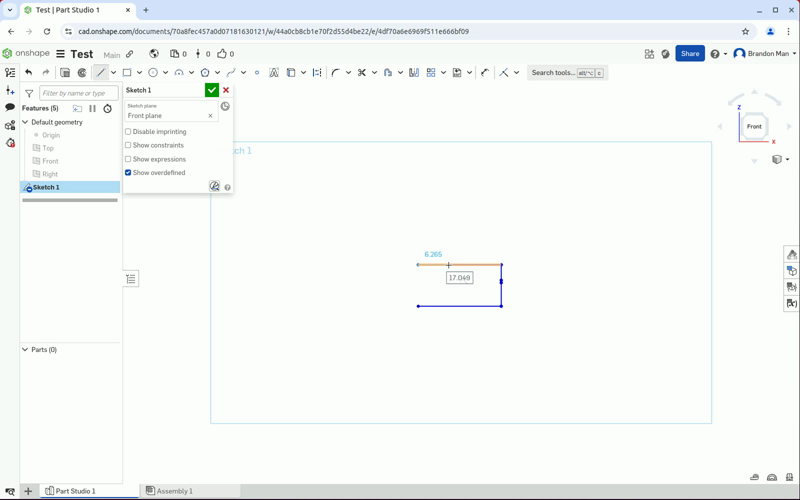
mouse_move(418, 306)
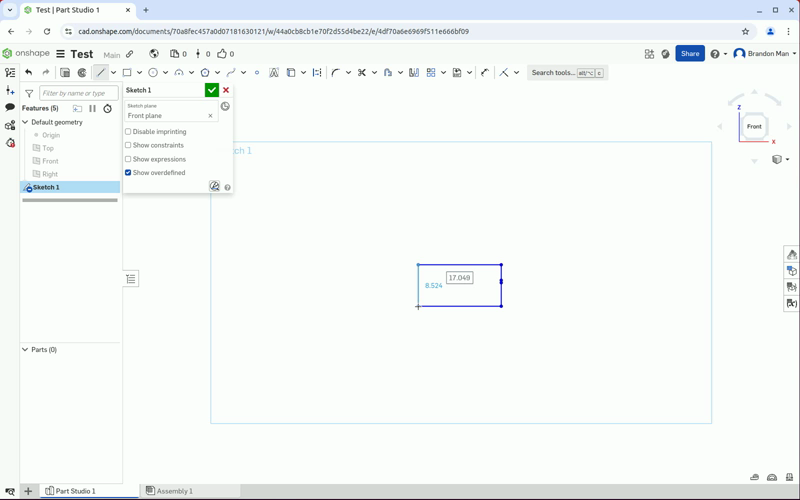
key_up(shift)
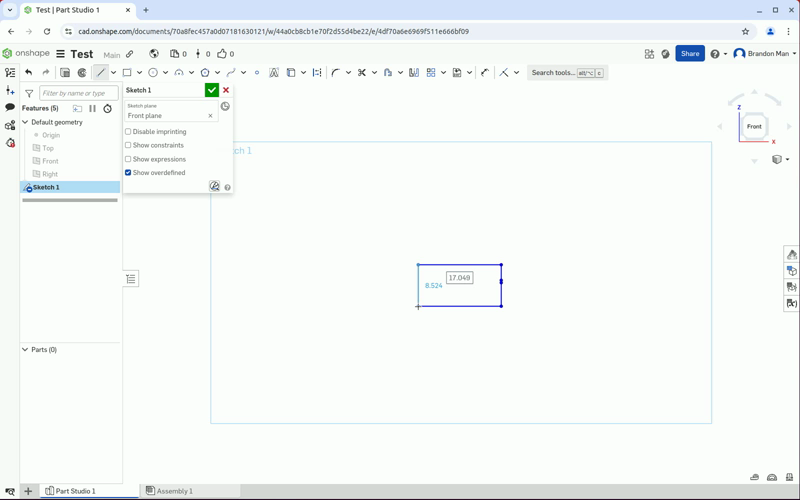
click(418, 306)
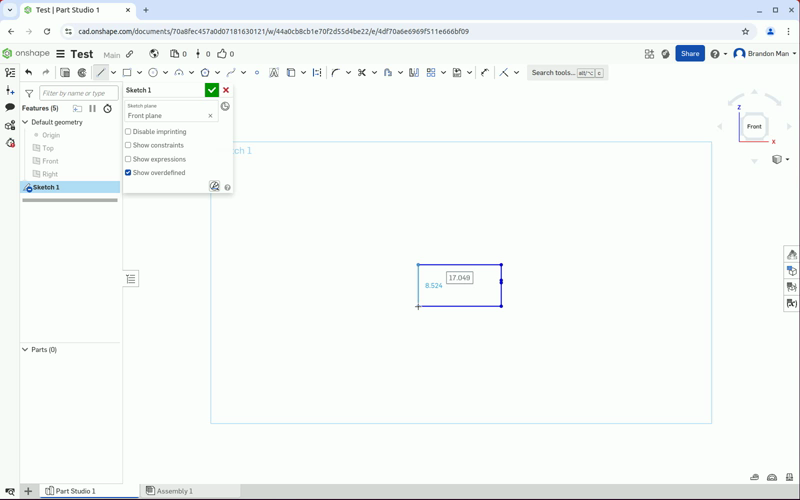
key(esc)
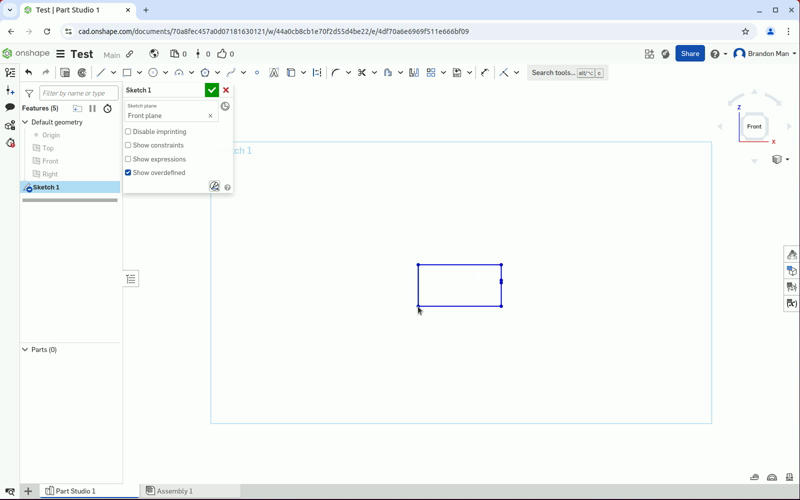
mouse_move(493, 297)
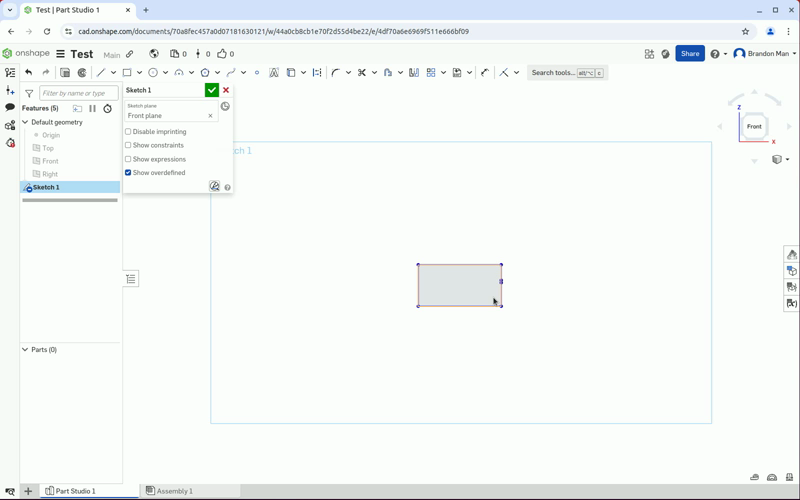
click(493, 297)
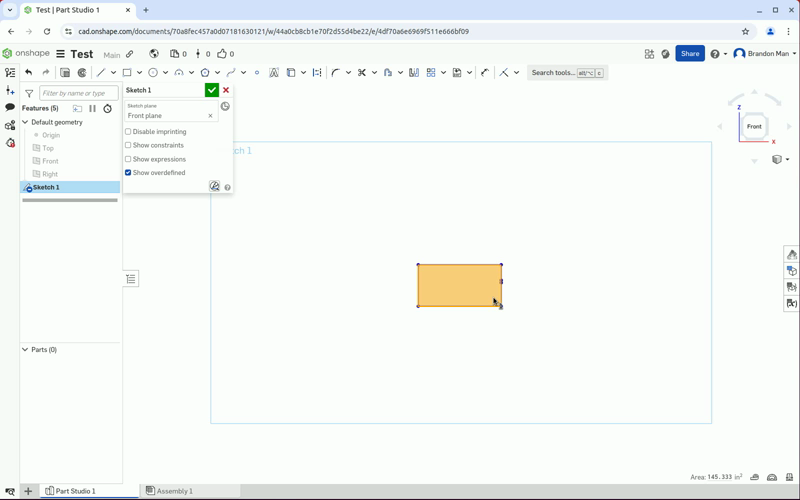
mouse_move(73, 352)
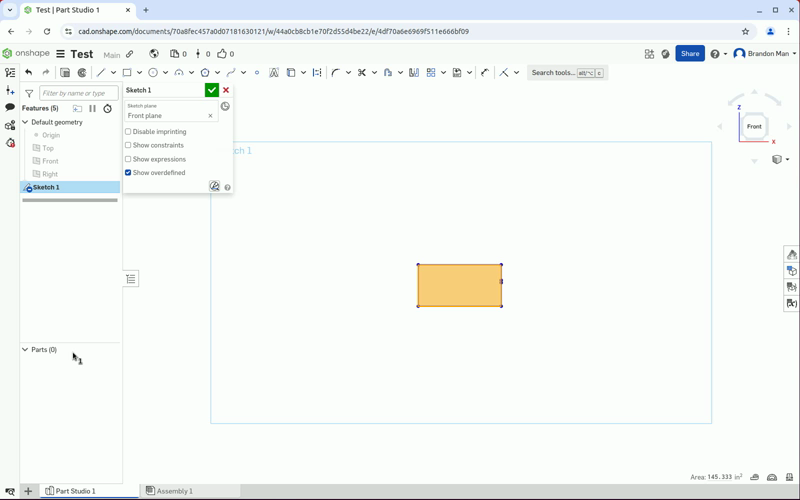
key(shift+y)
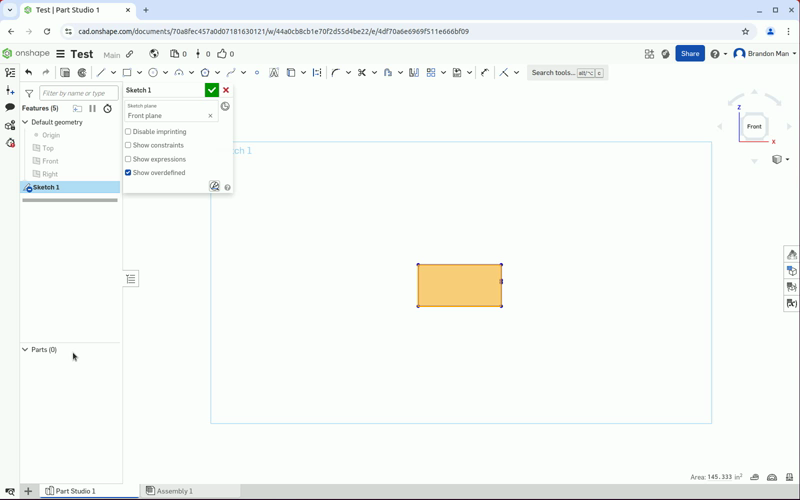
key(shift+e)
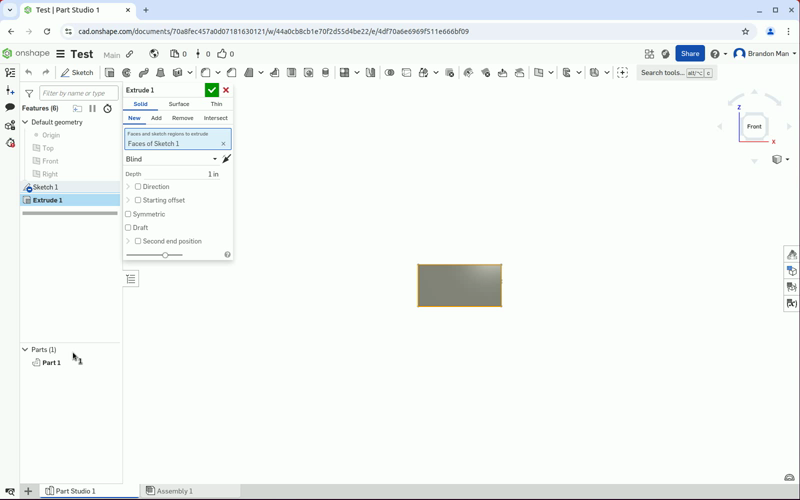
mouse_move(143, 106)
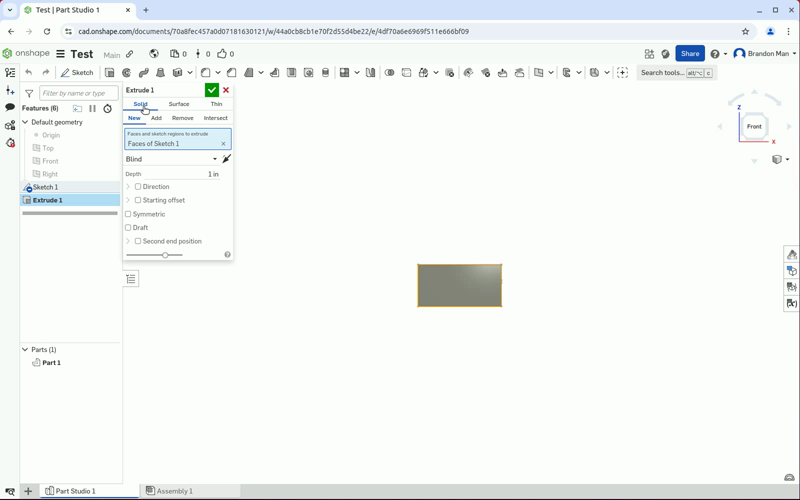
click(143, 106)
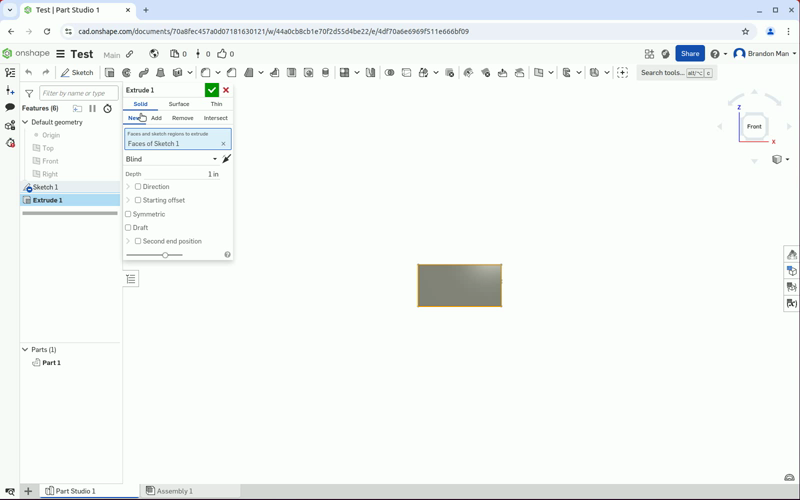
mouse_move(137, 120)
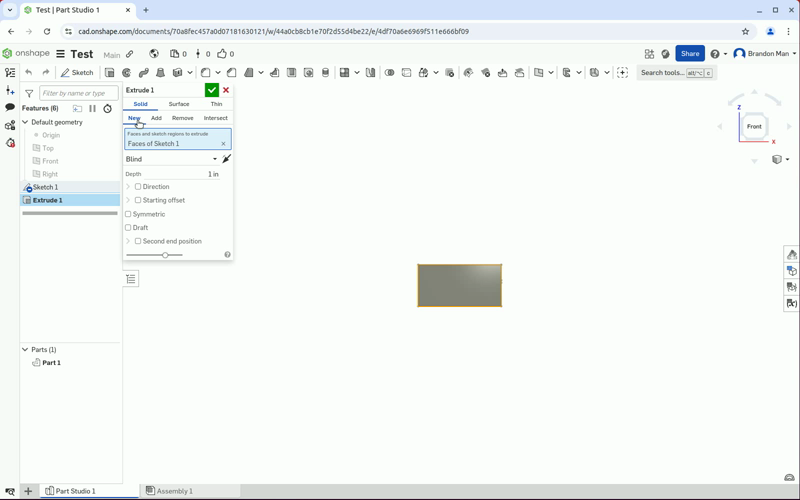
click(137, 120)
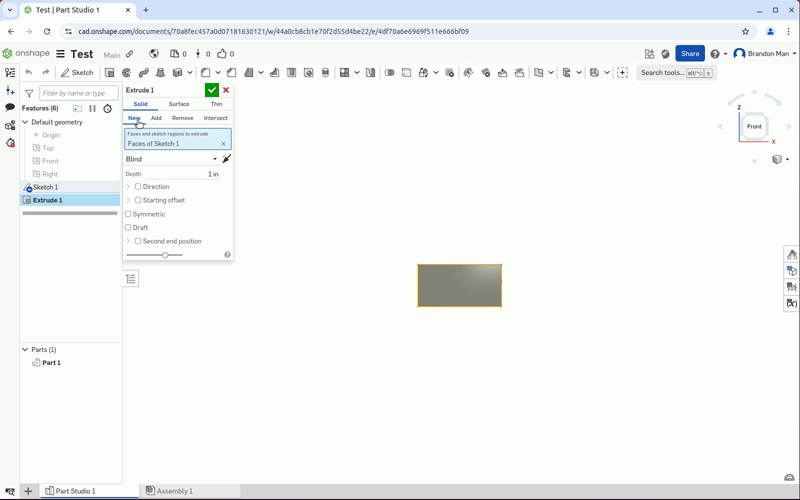
key(tab, 4)
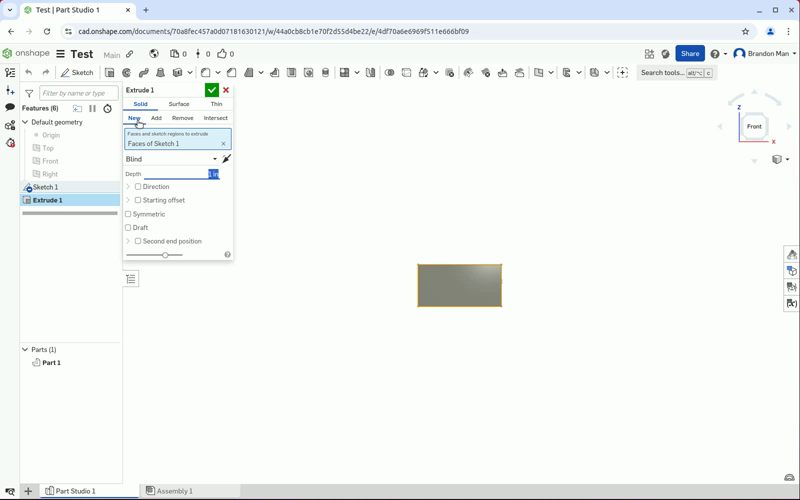
text(23.108)
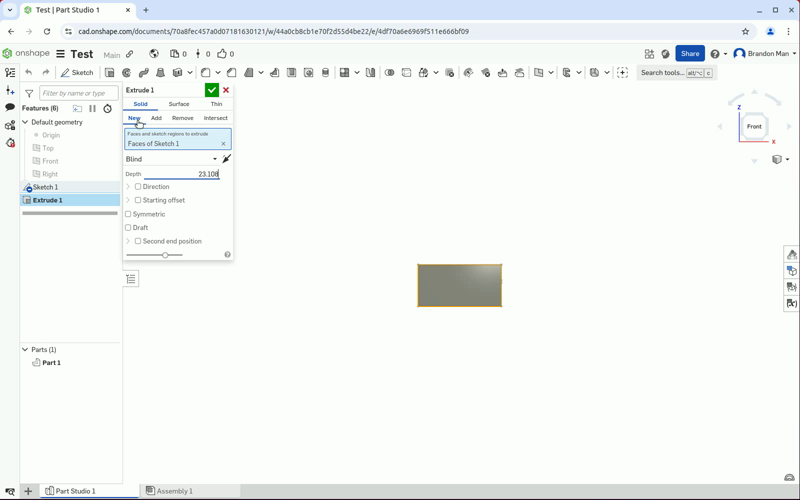
key(enter)
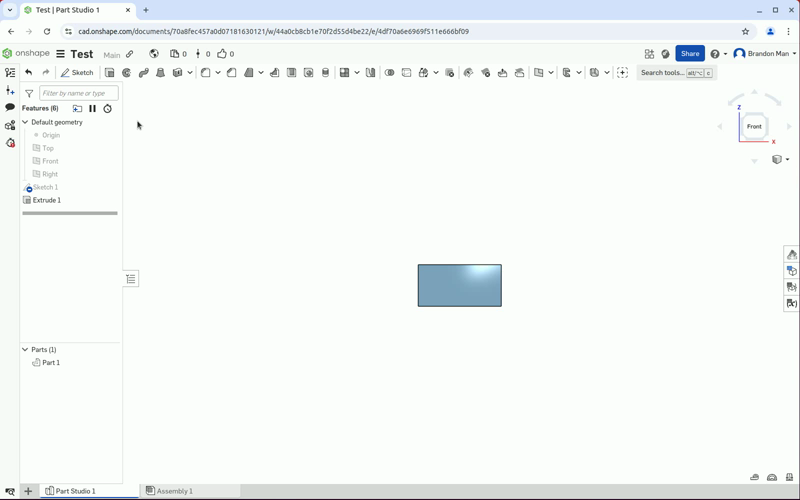
key(shift+h)
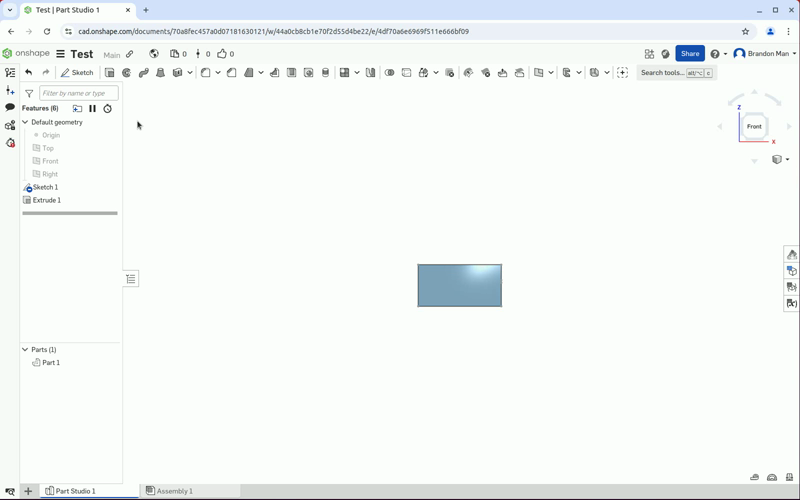
key(shift+h)
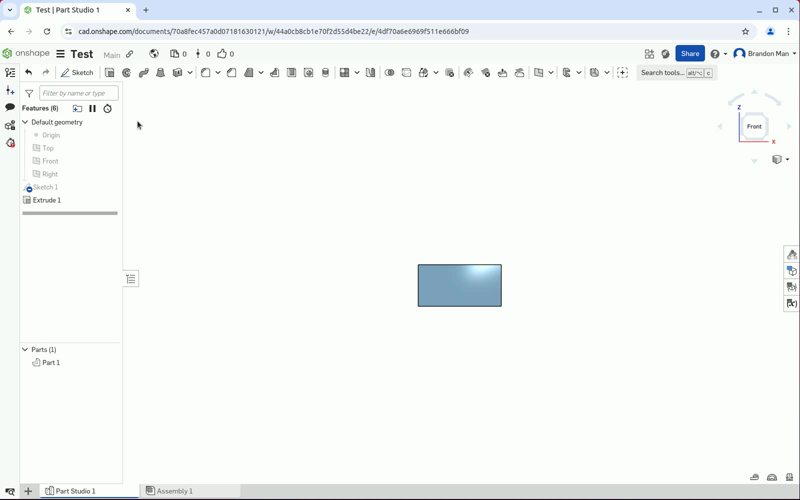
mouse_move(73, 189)
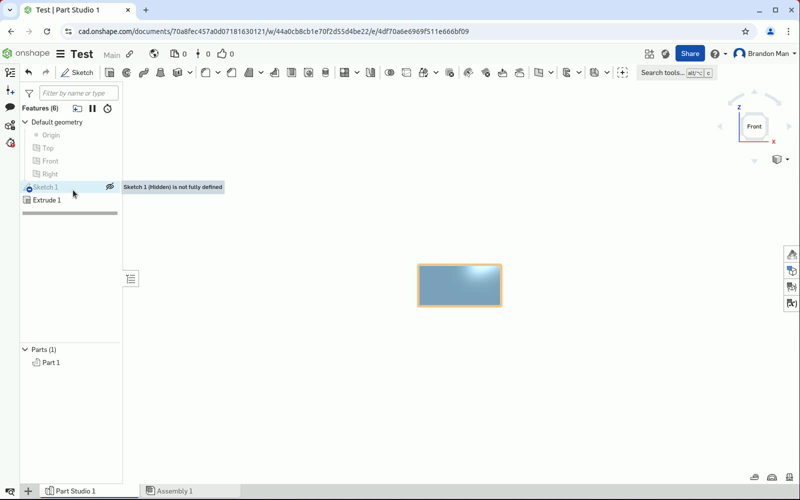
click(73, 189)
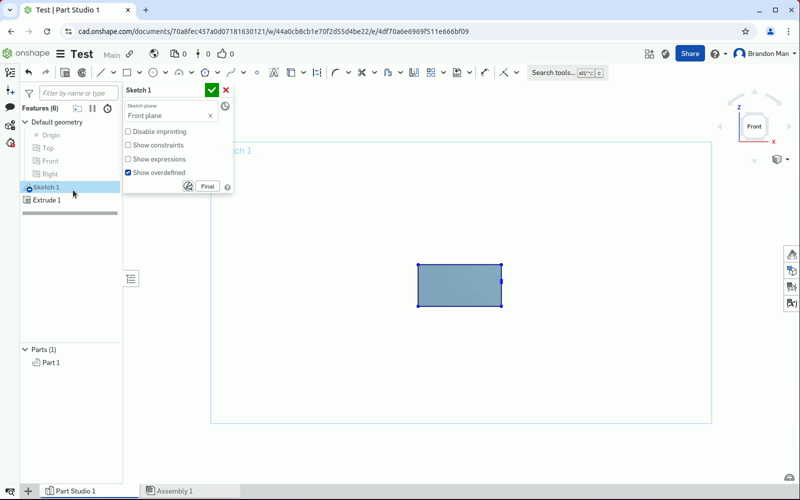
mouse_move(229, 92)
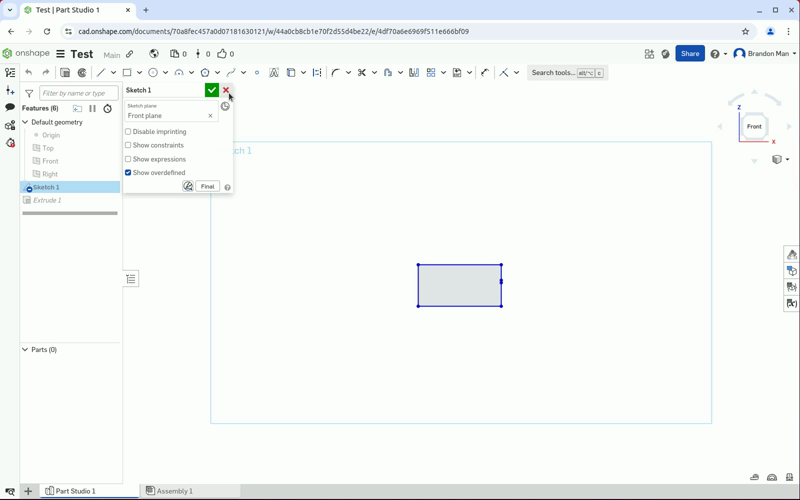
click(229, 92)
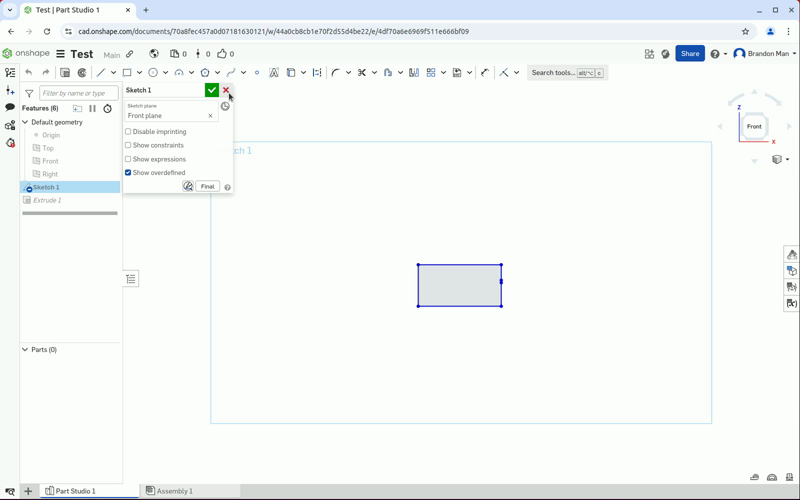
key(shift+s)
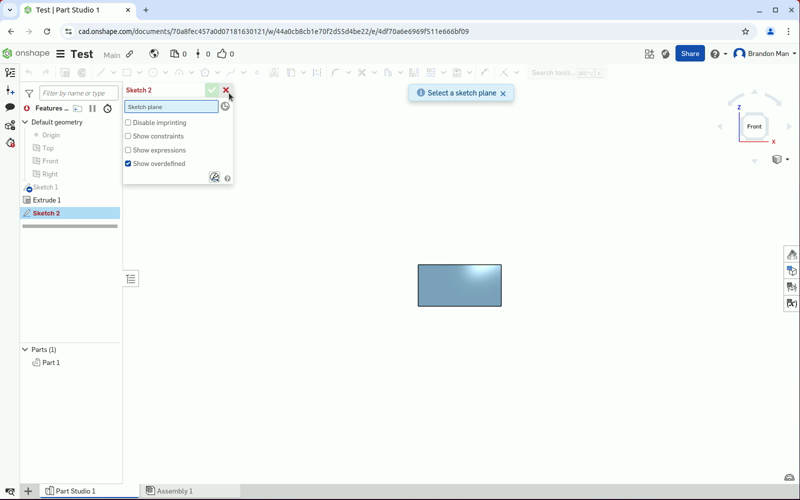
mouse_move(73, 163)
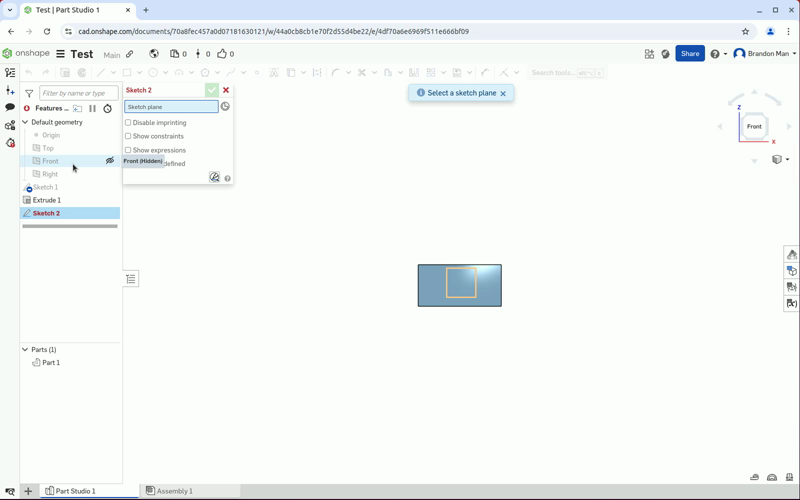
click(73, 163)
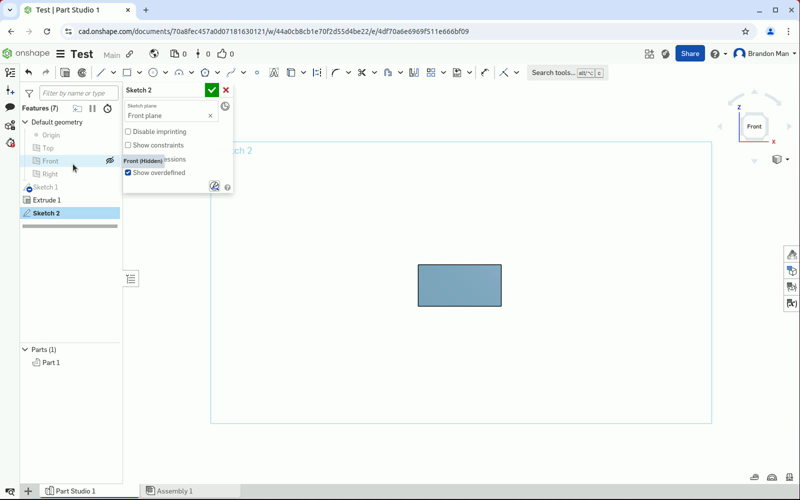
mouse_move(73, 352)
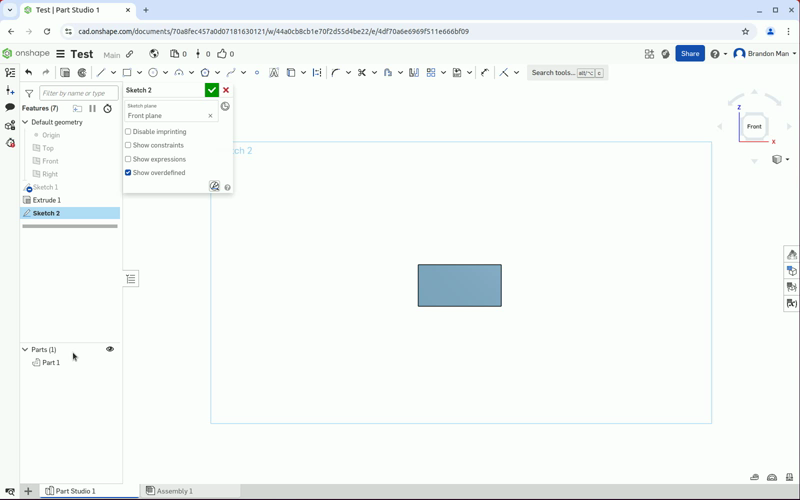
key(y)
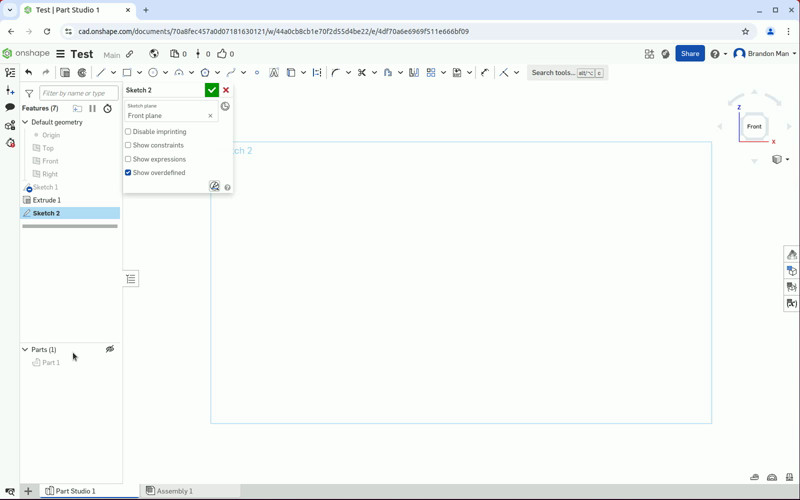
key(l)
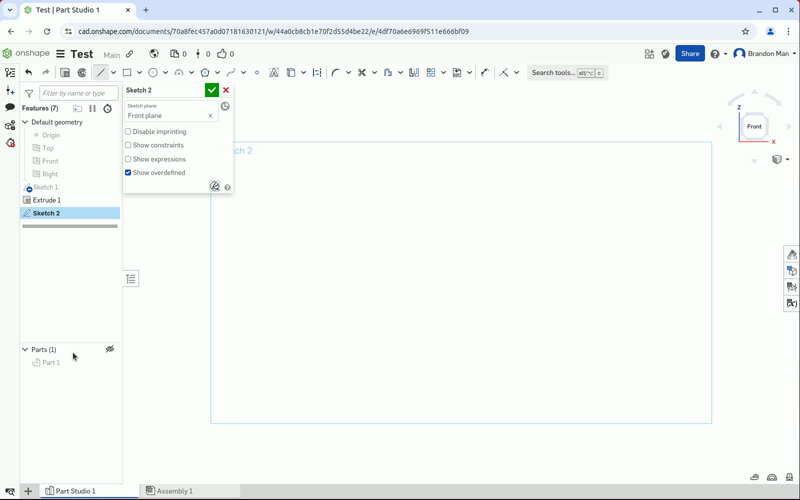
key_down(shift)
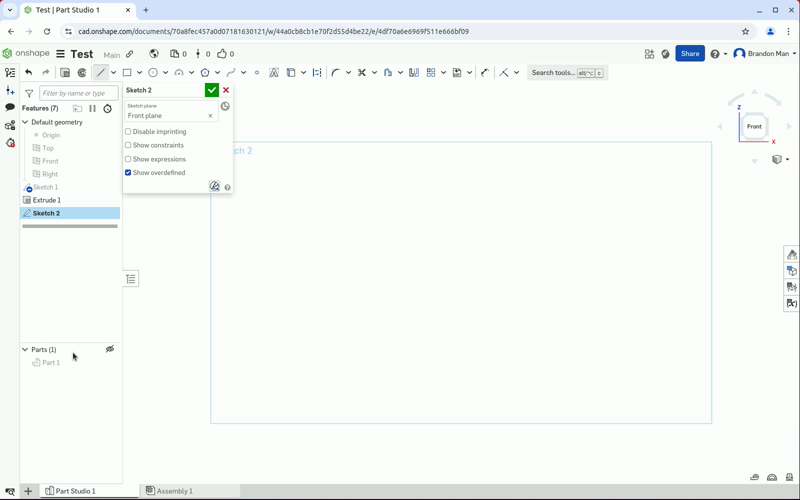
mouse_move(418, 265)
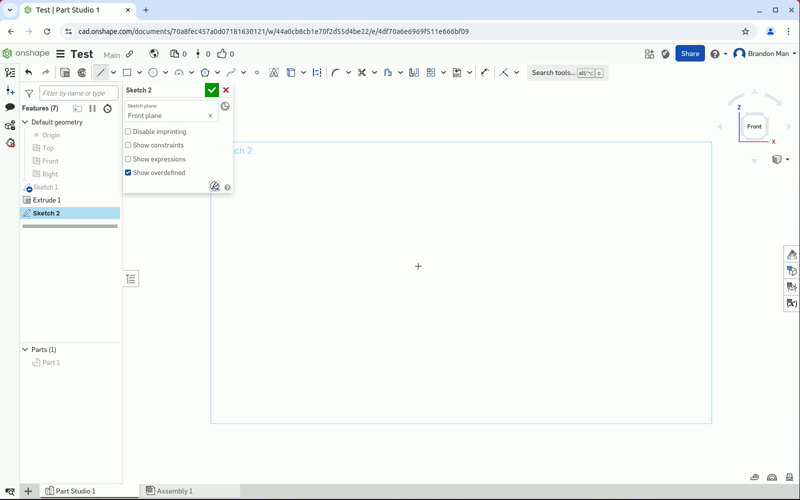
click(418, 265)
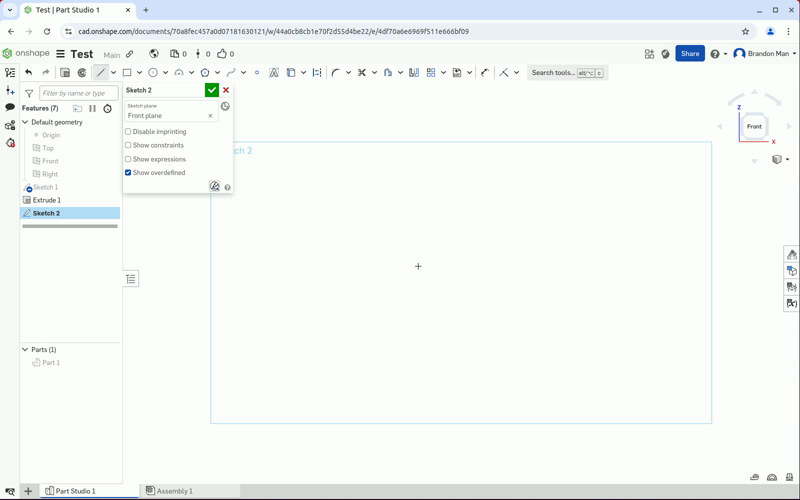
key_up(shift)
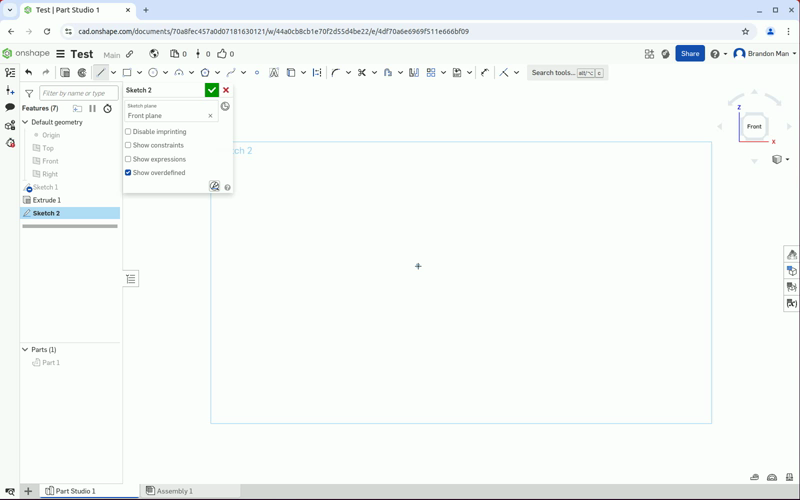
key_down(shift)
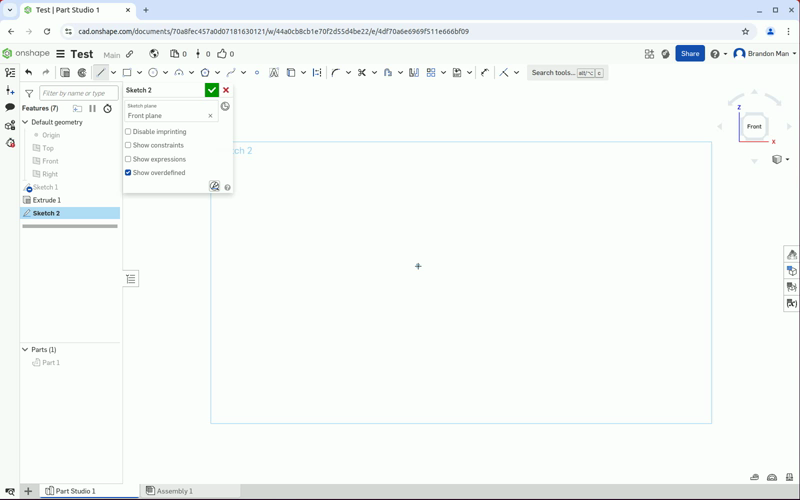
mouse_move(501, 265)
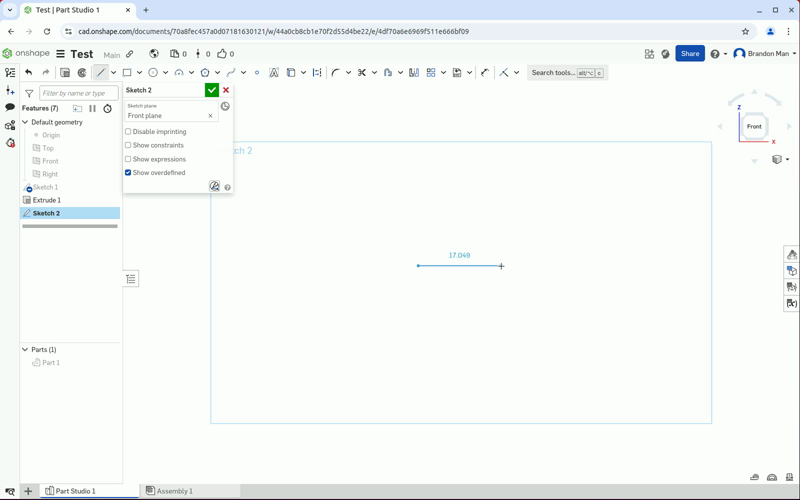
click(501, 265)
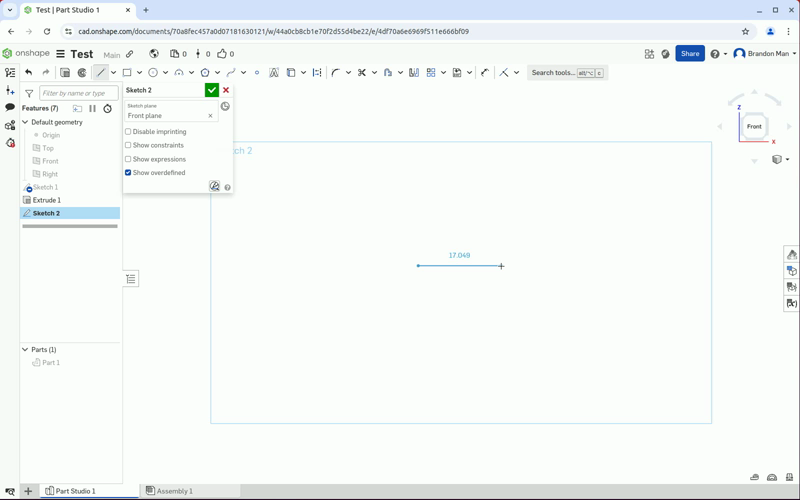
key_up(shift)
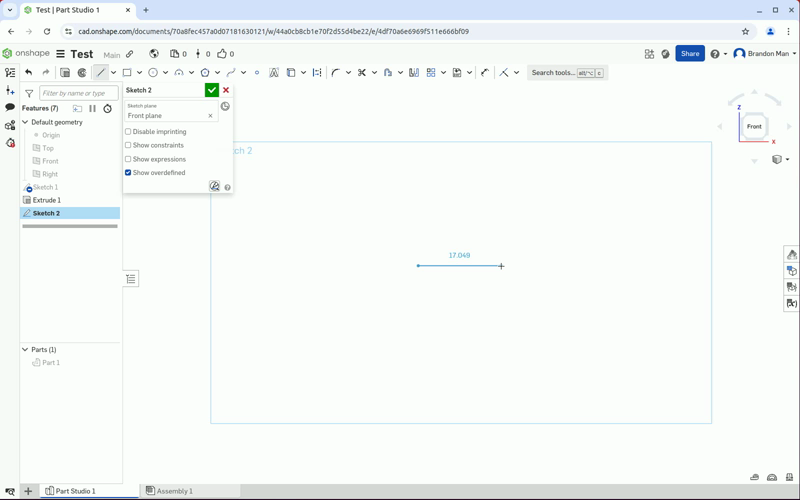
key(esc)
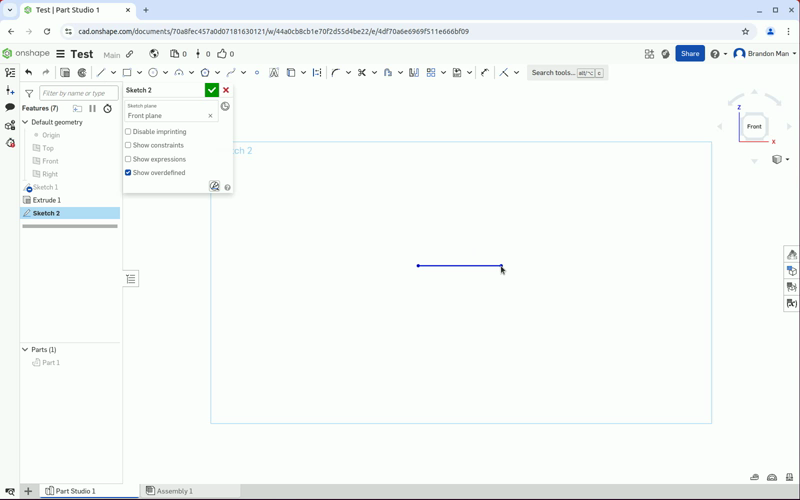
key(a)
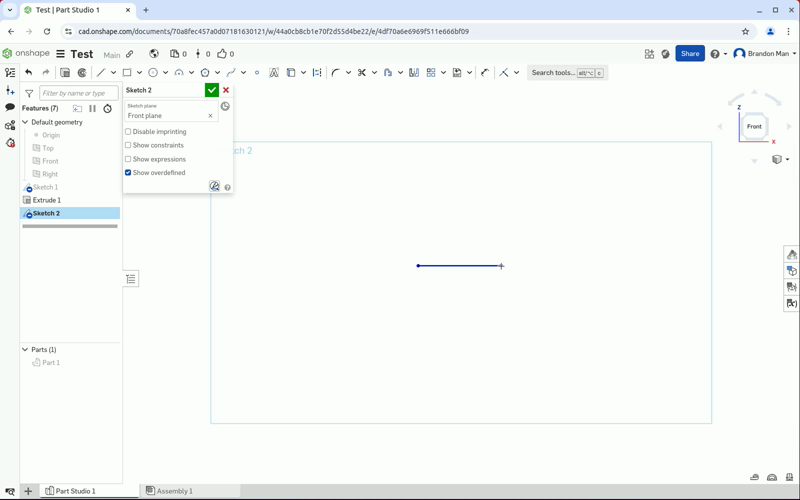
mouse_move(501, 265)
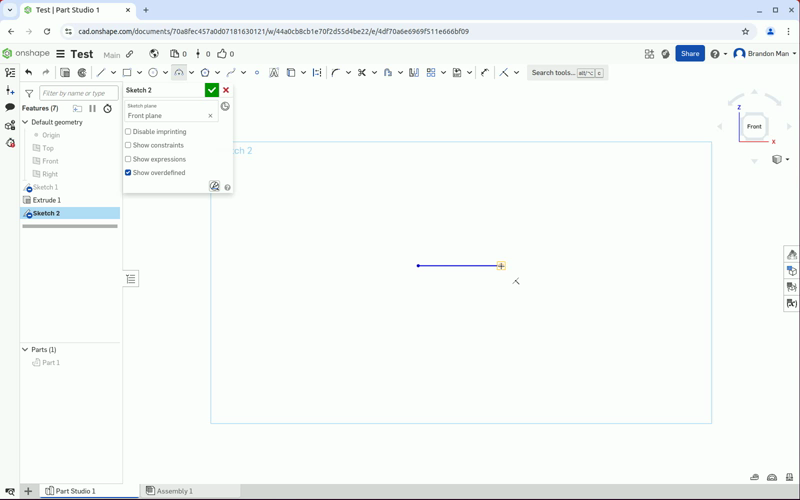
click(501, 265)
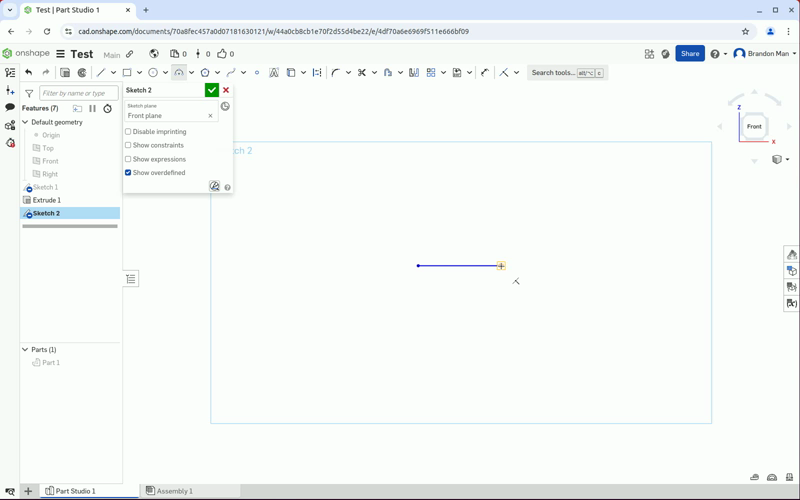
mouse_move(418, 265)
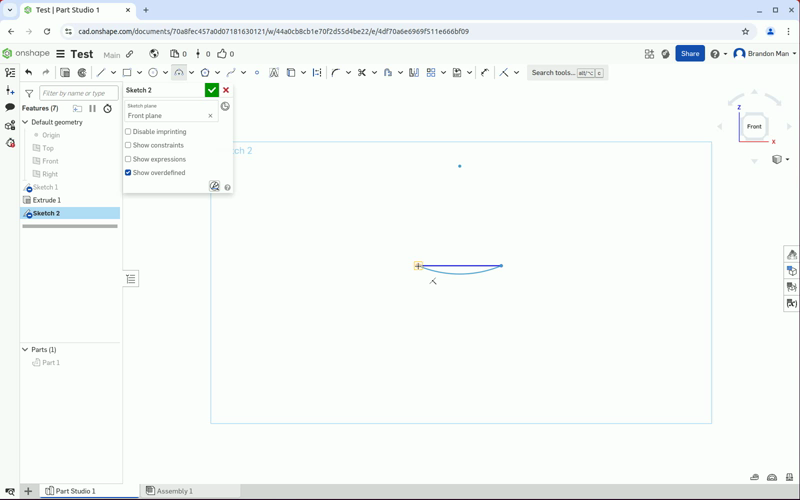
click(418, 265)
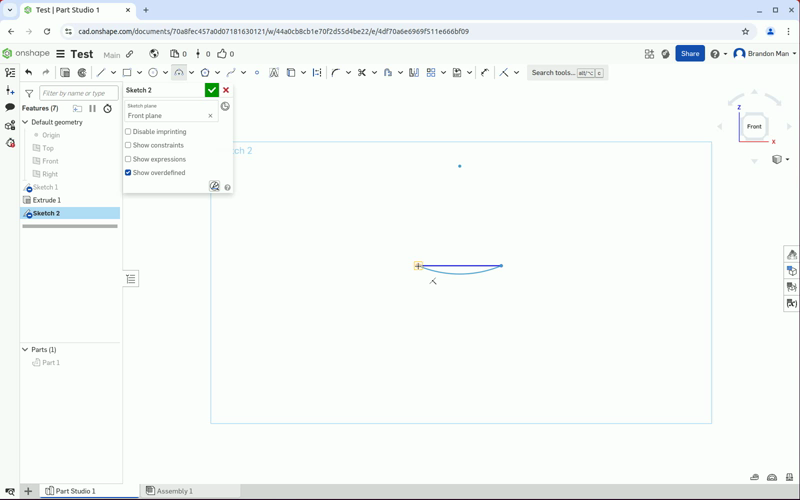
key_down(shift)
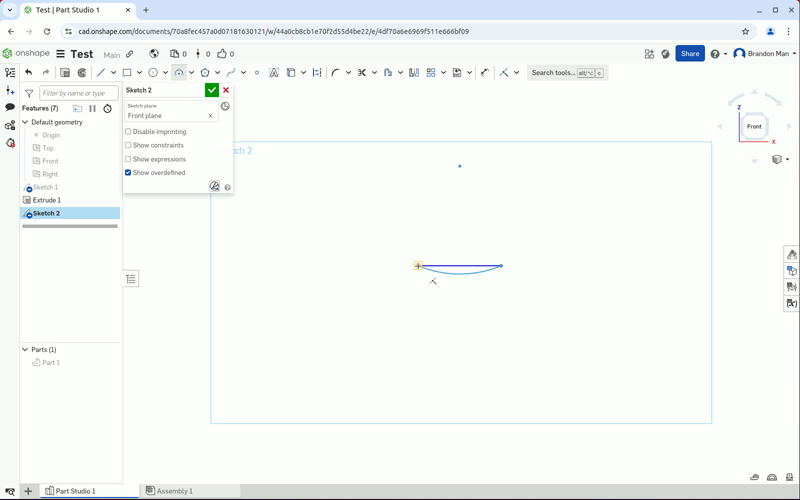
mouse_move(459, 246)
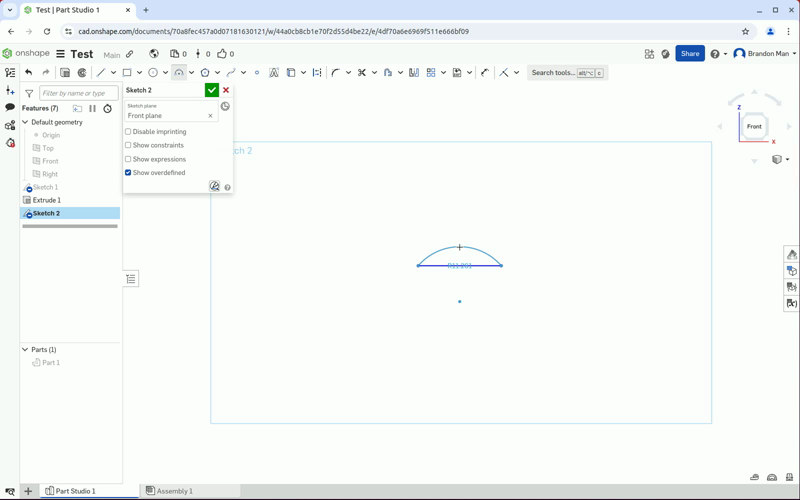
click(459, 246)
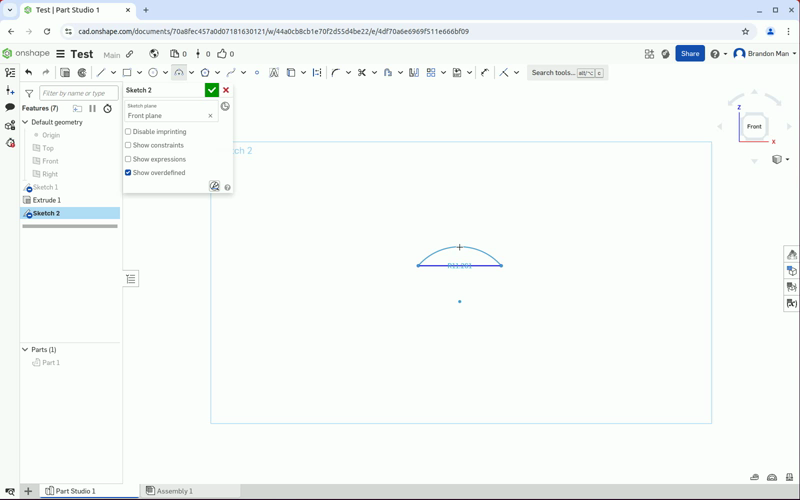
key_up(shift)
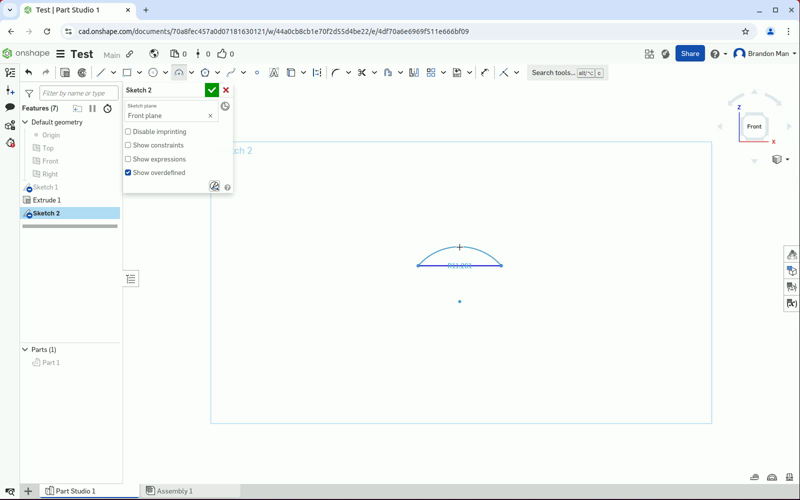
key(esc)
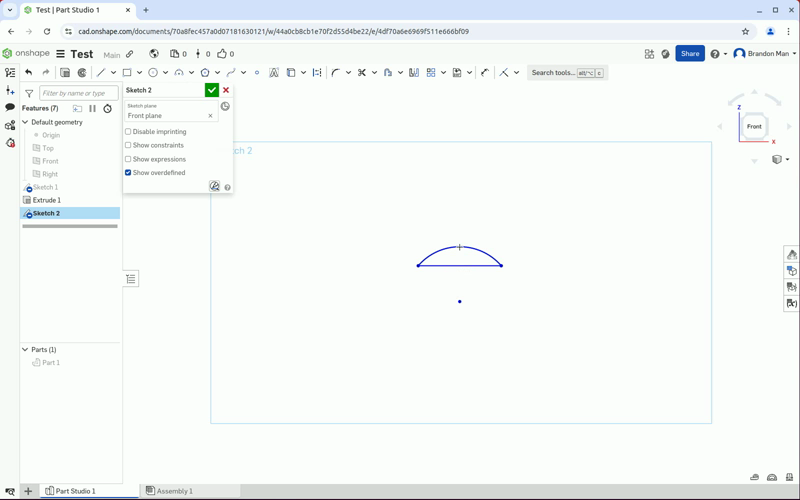
mouse_move(454, 255)
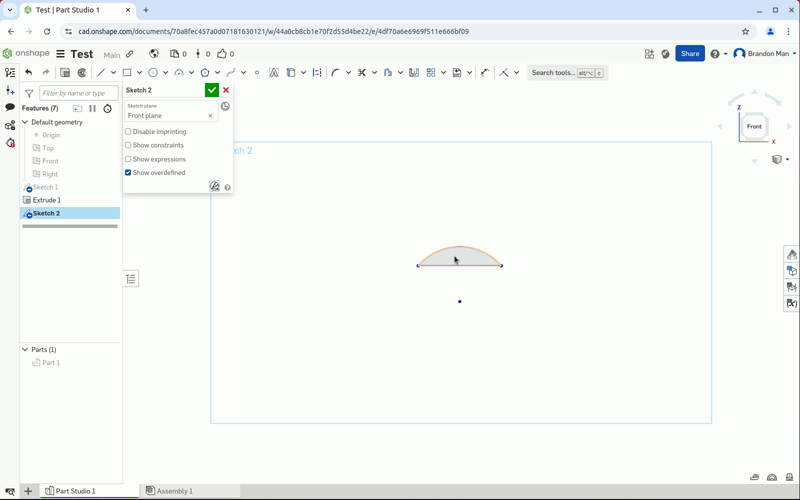
scroll(6)
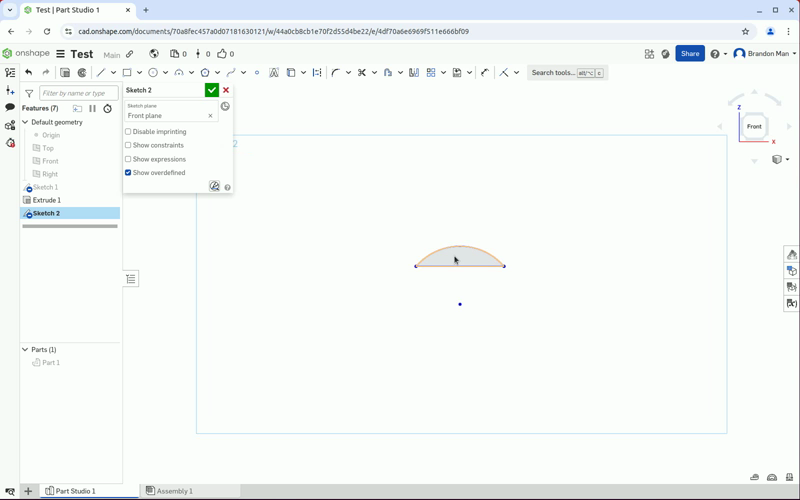
scroll(6)
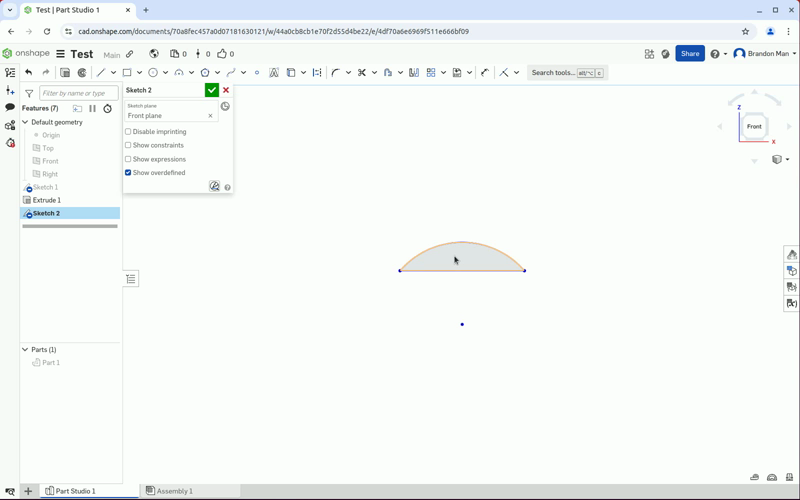
scroll(6)
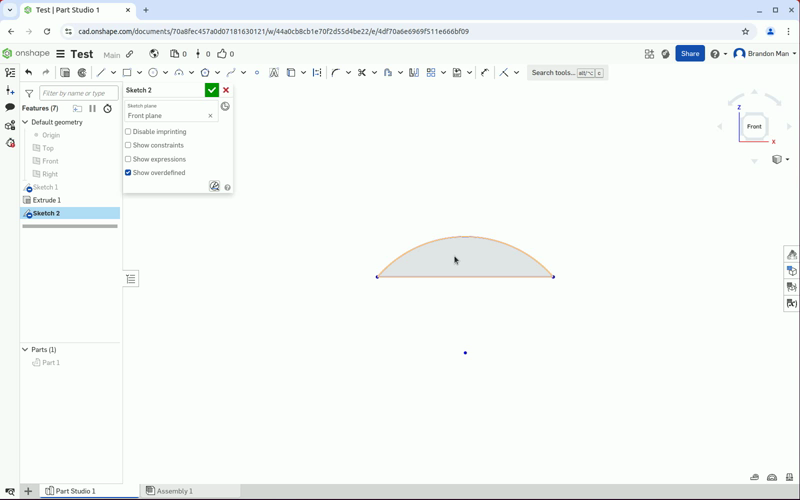
scroll(6)
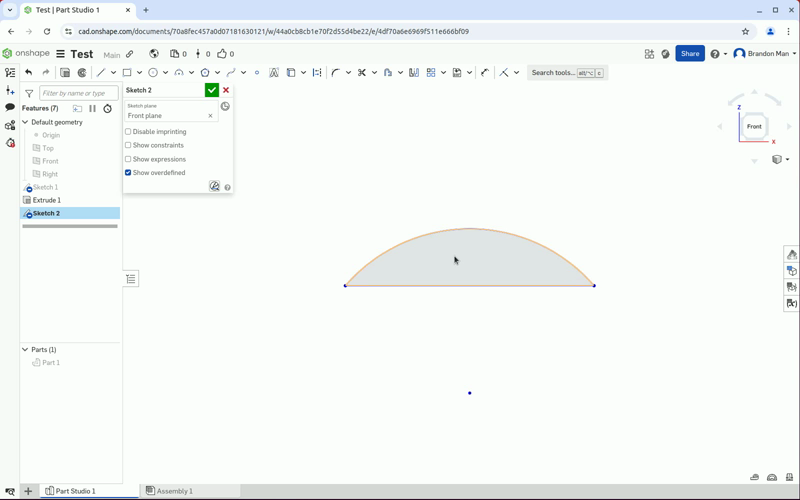
scroll(6)
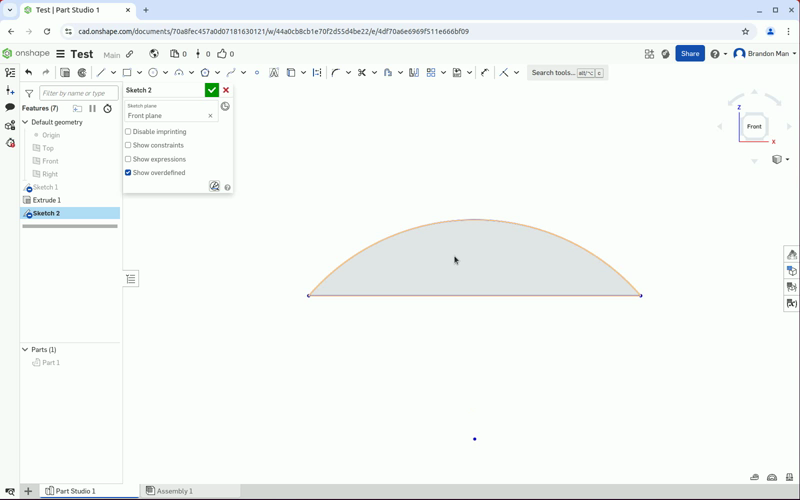
scroll(6)
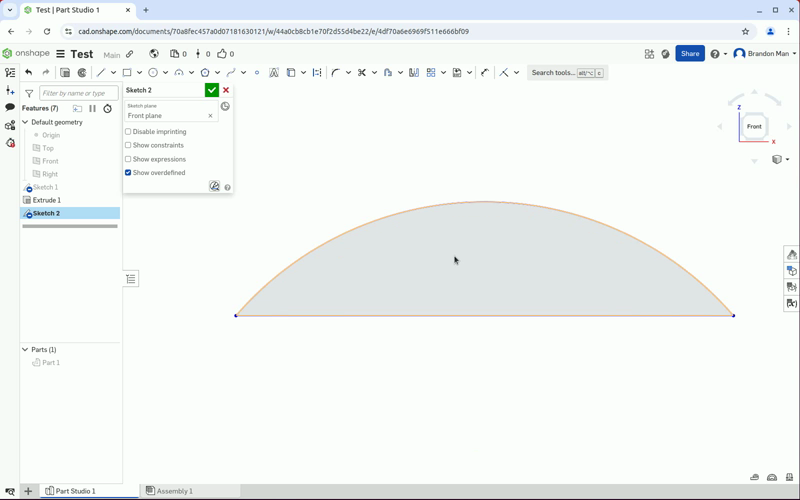
scroll(6)
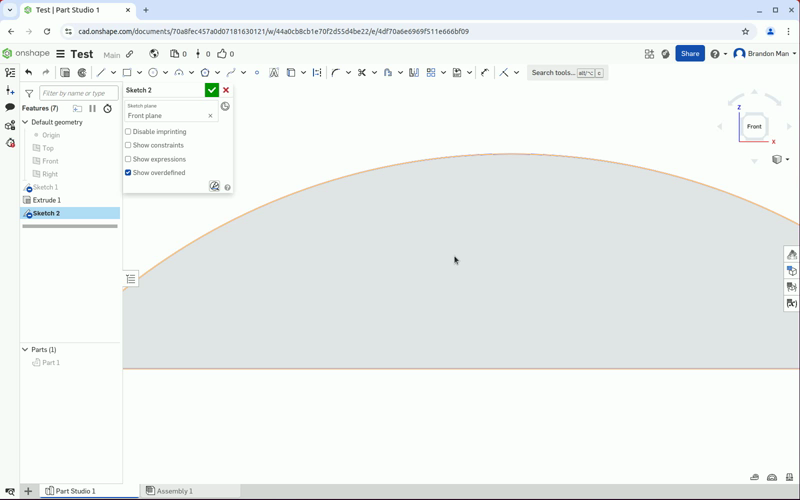
click(454, 255)
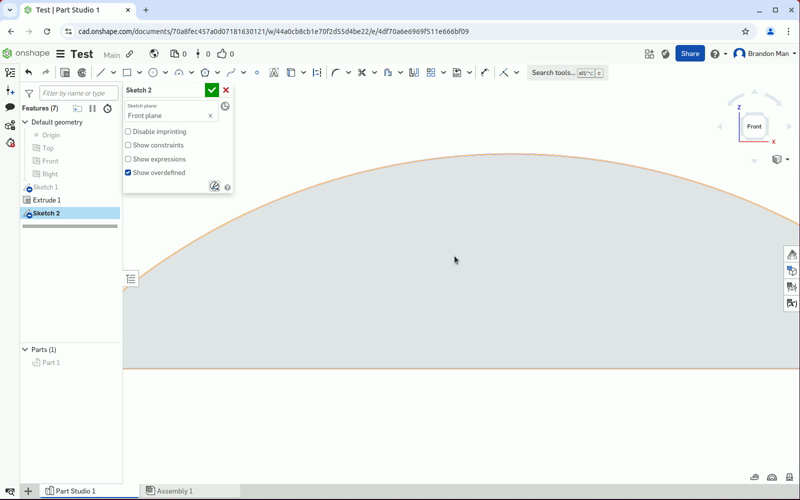
scroll(-6)
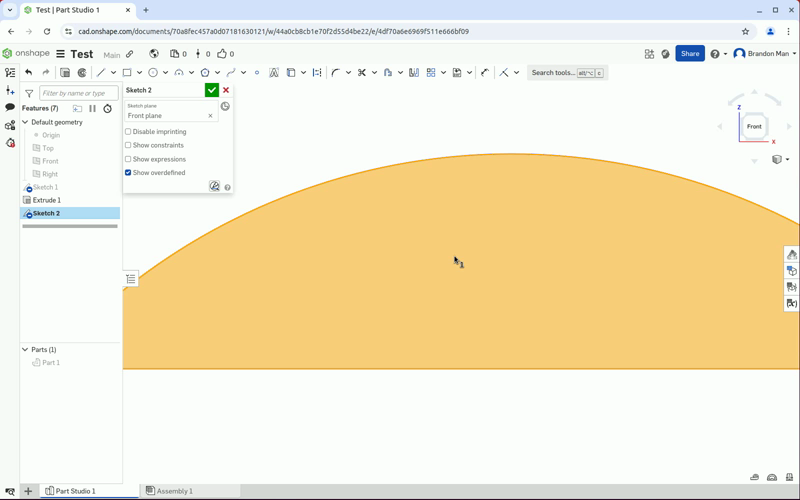
scroll(-6)
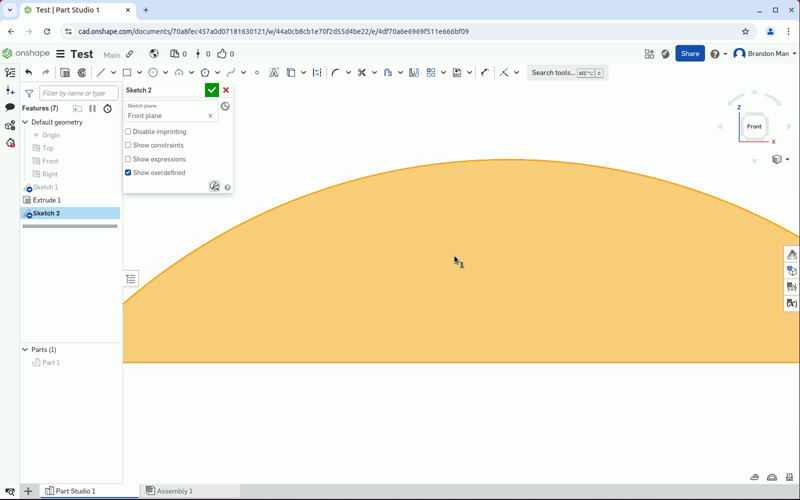
scroll(-6)
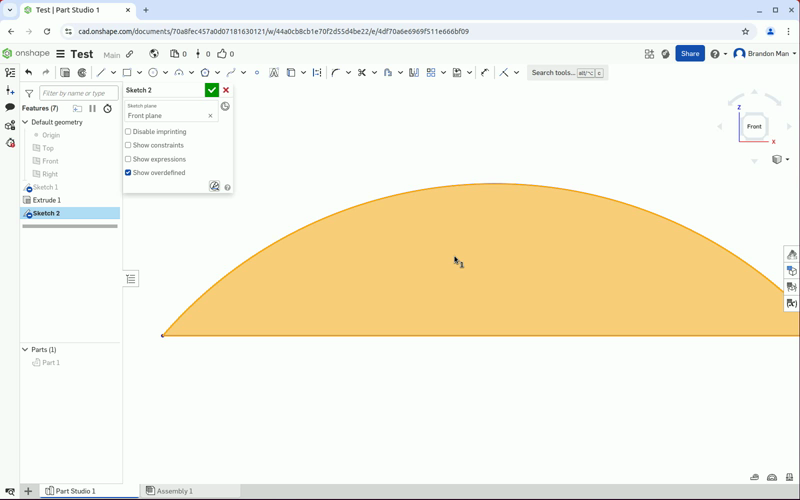
scroll(-6)
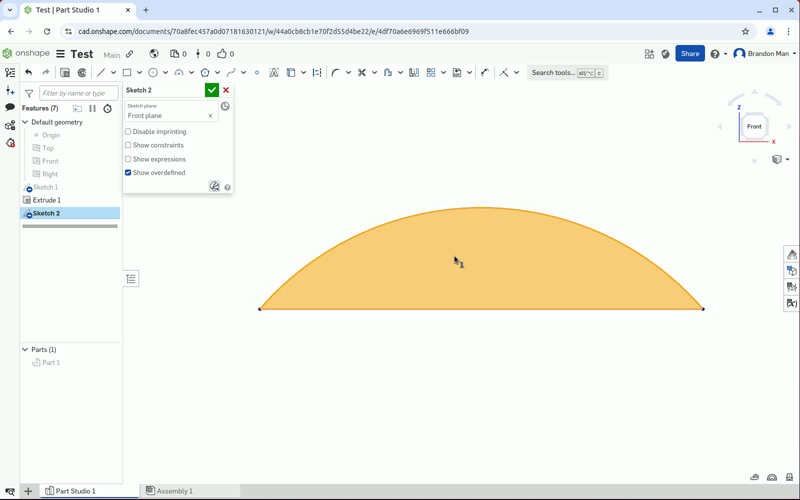
scroll(-6)
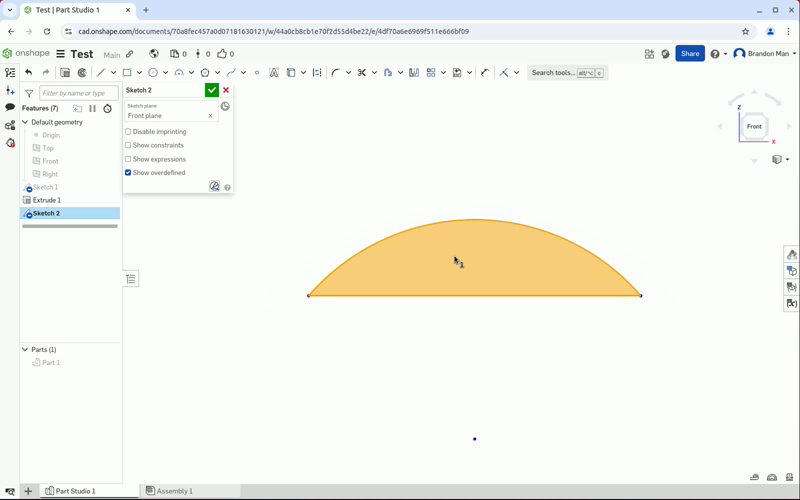
scroll(-6)
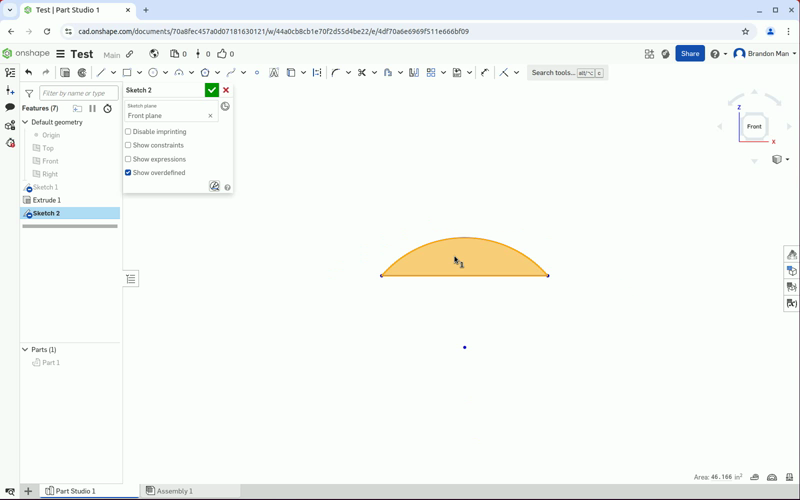
scroll(-6)
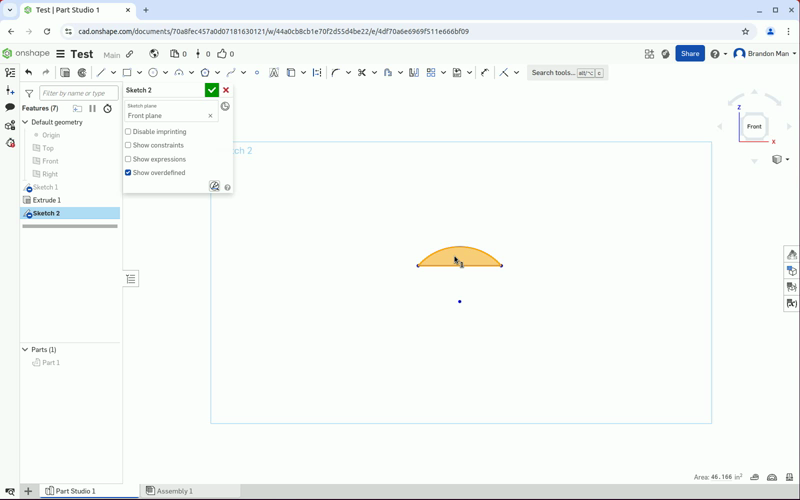
mouse_move(73, 352)
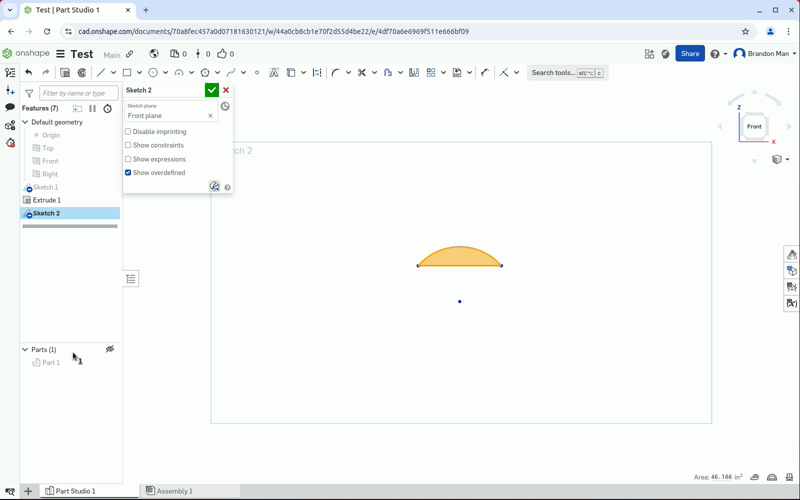
key(shift+y)
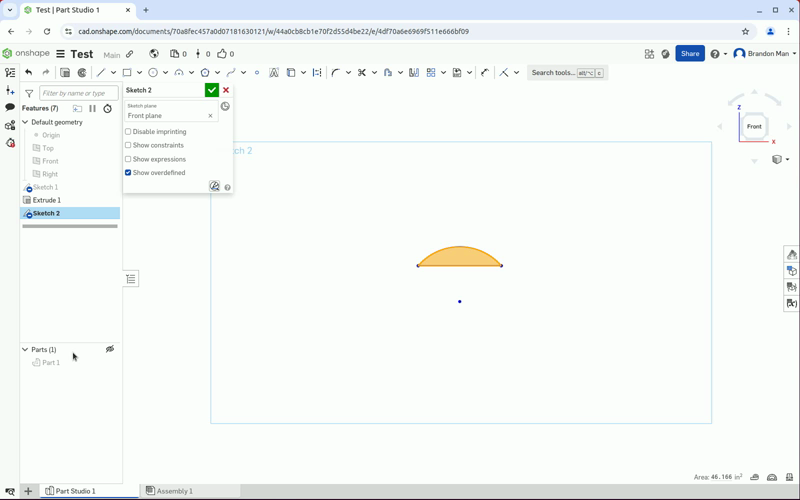
key(shift+e)
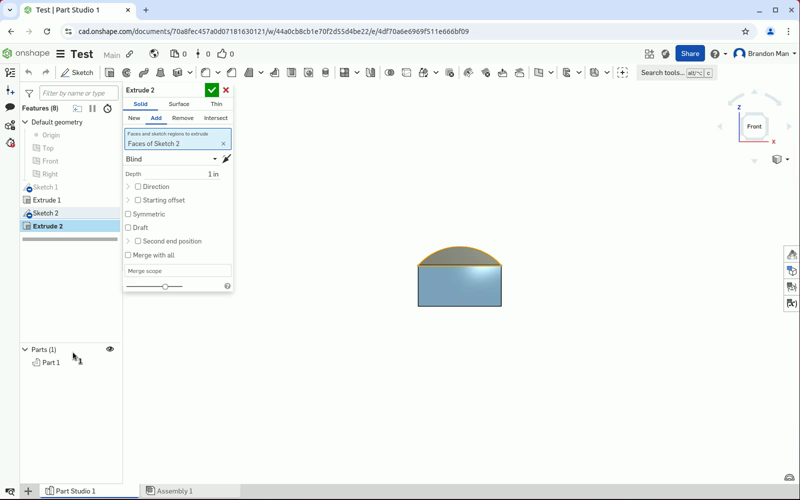
mouse_move(143, 106)
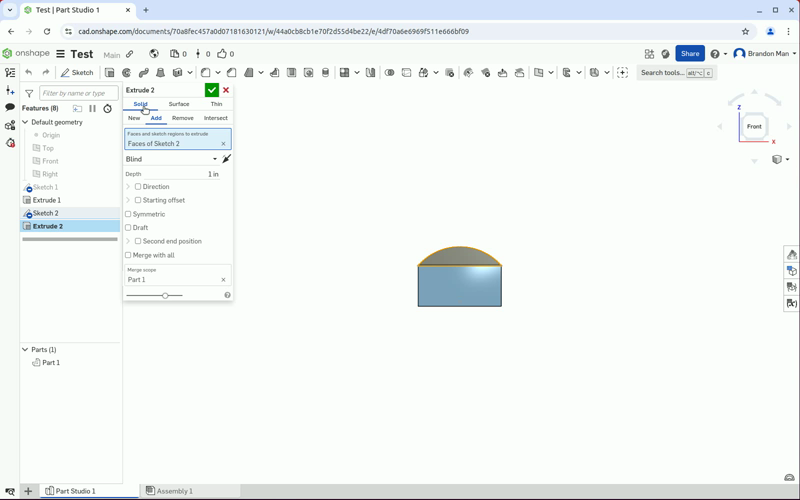
click(143, 106)
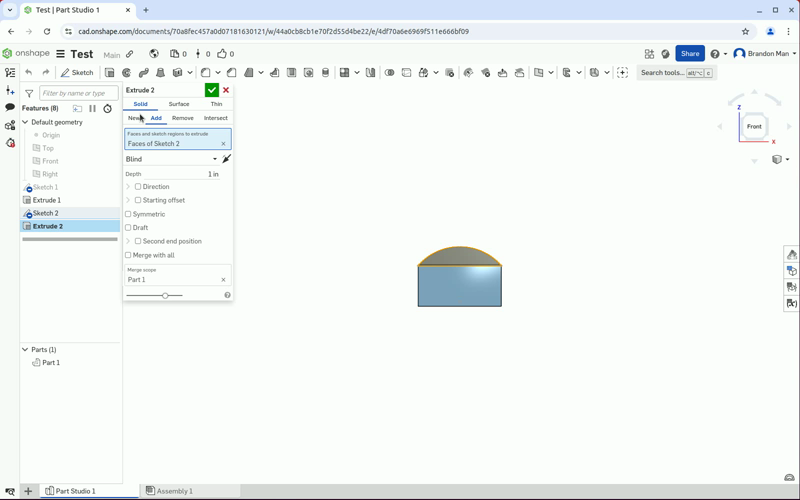
mouse_move(137, 120)
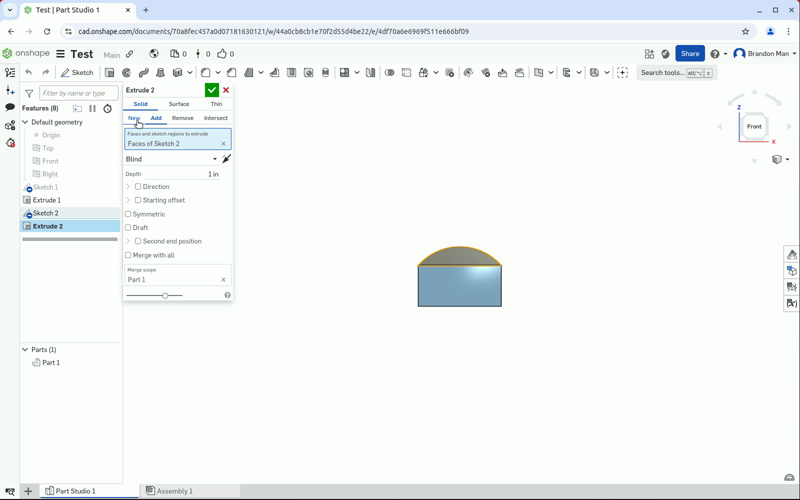
click(137, 120)
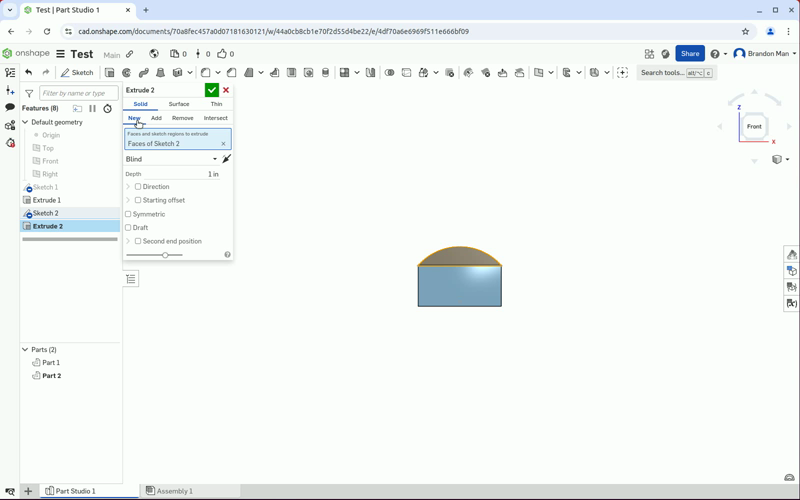
key(tab, 4)
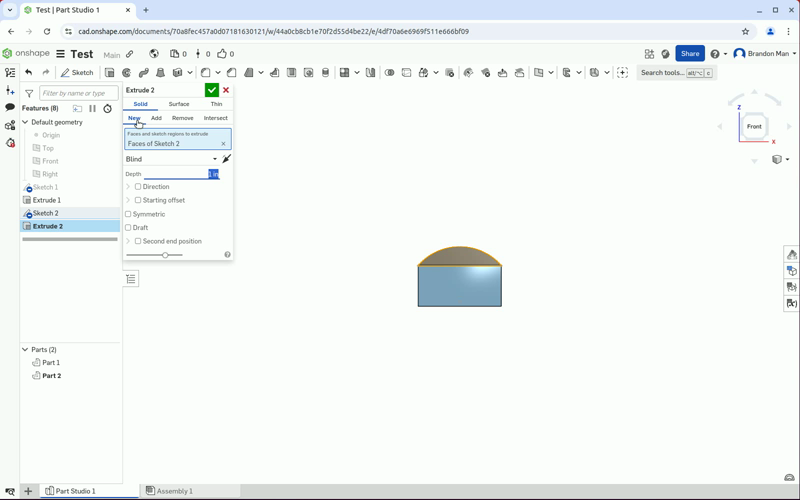
text(23.108)
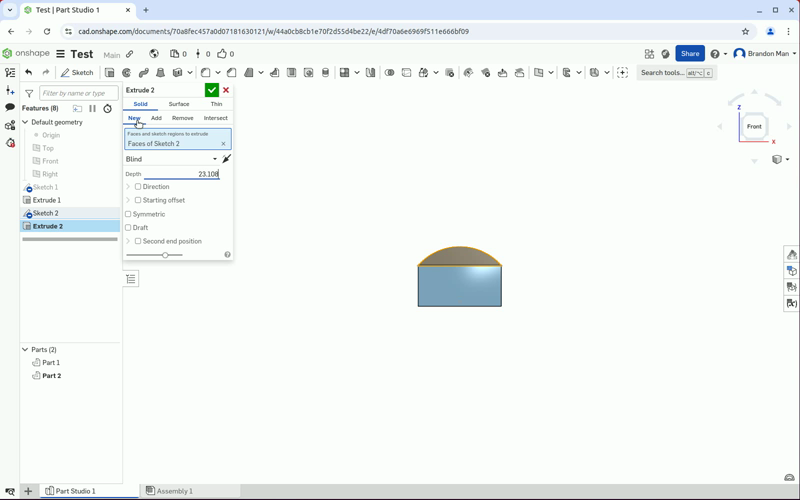
key(enter)
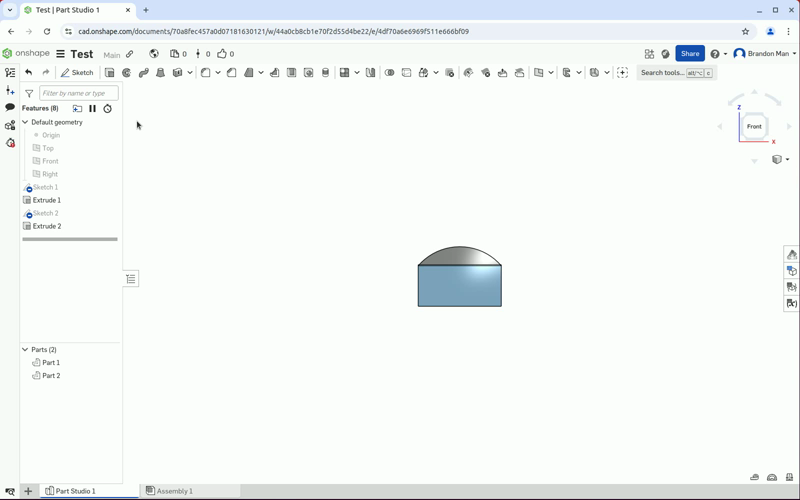
key(shift+h)
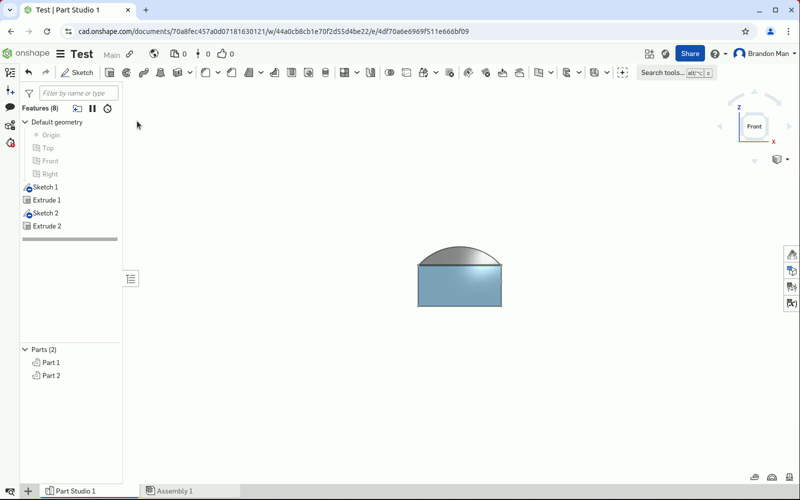
key(shift+h)
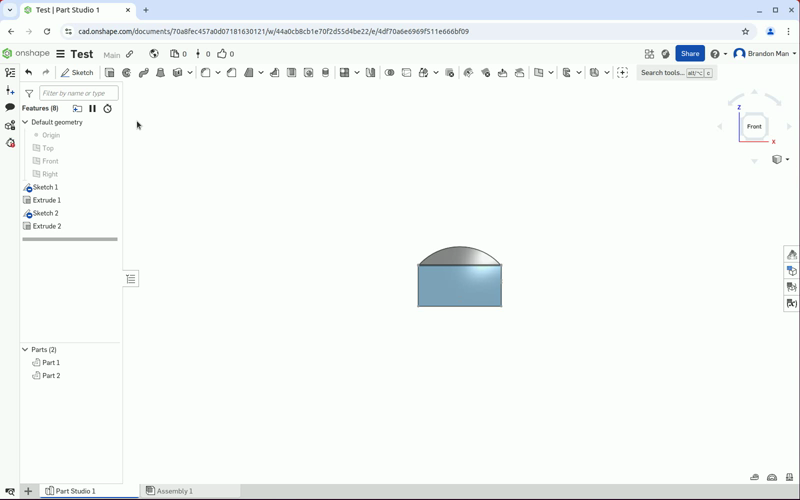
key(shift+7)
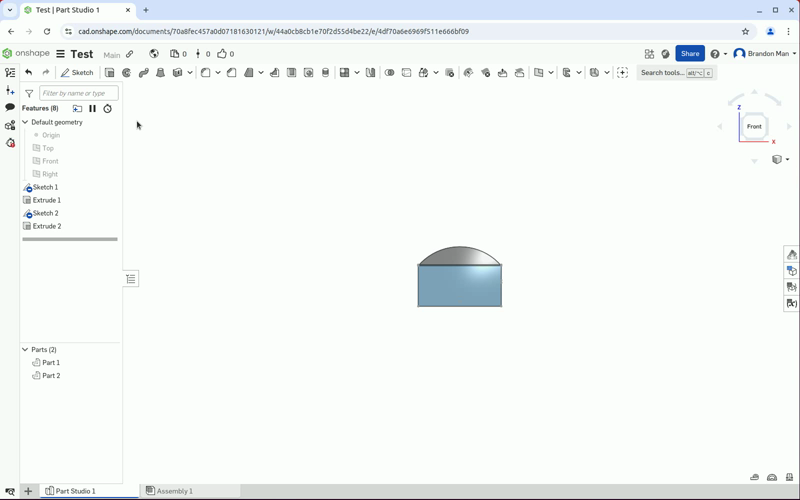
key(left, 2)
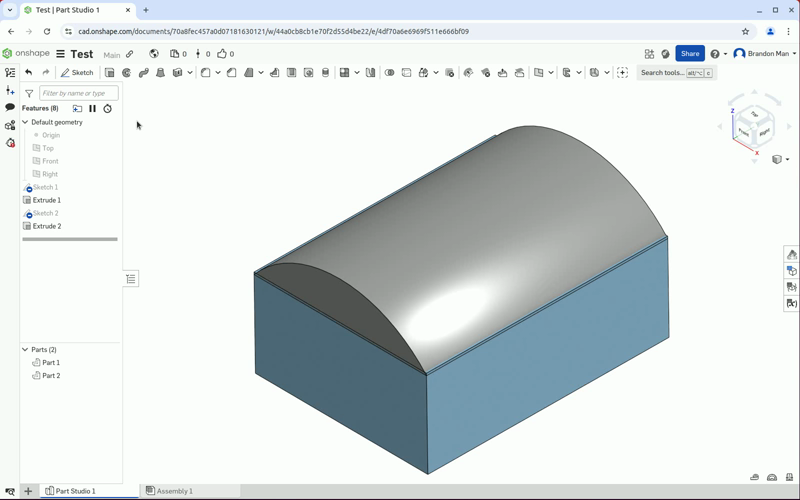
key(down, 2)
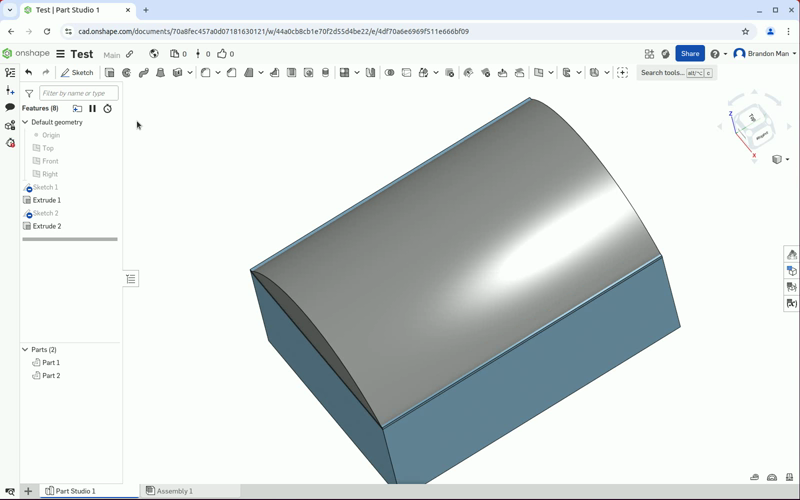
key(up, 2)
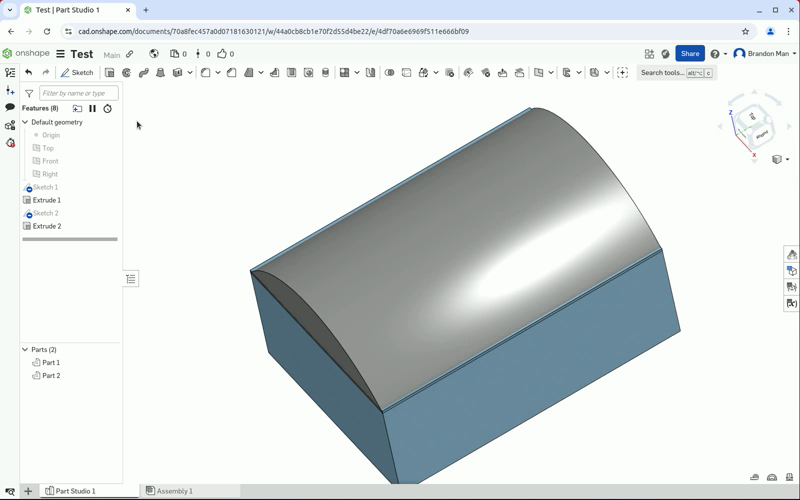
key(right, 2)
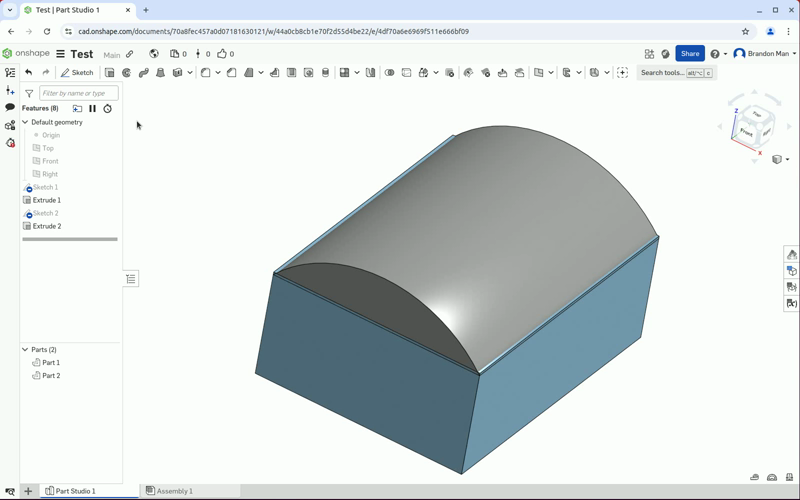
mouse_move(73, 189)
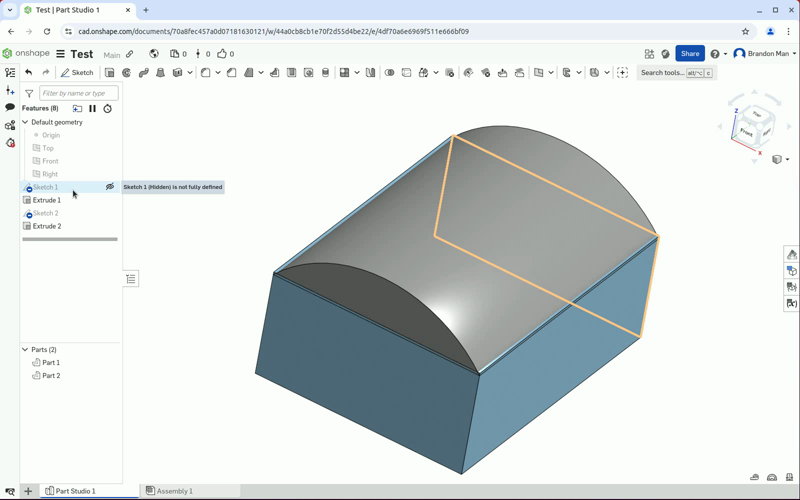
click(73, 189)